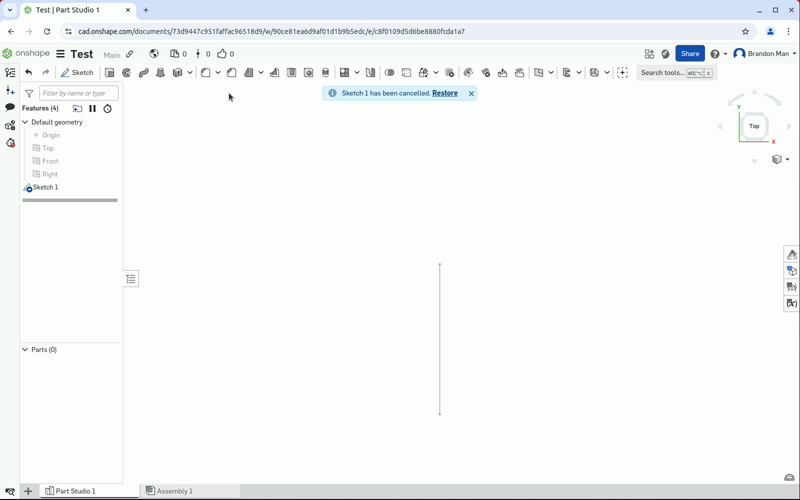
key(shift+h)
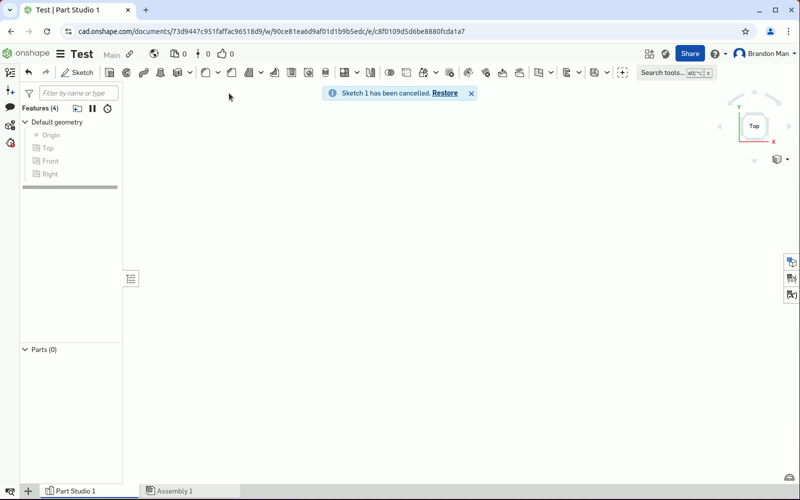
mouse_move(73, 352)
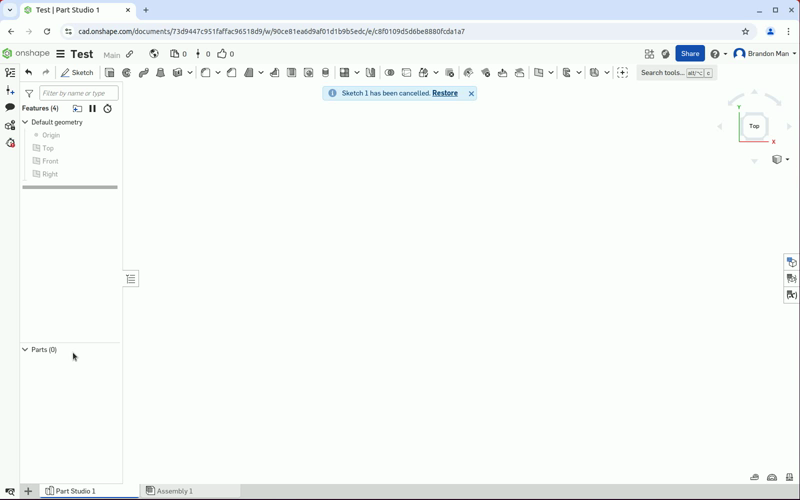
key(y)
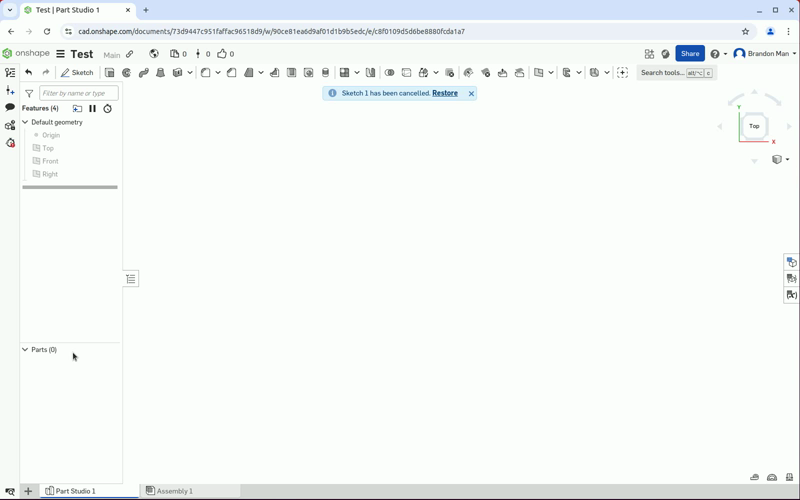
key(shift+p)
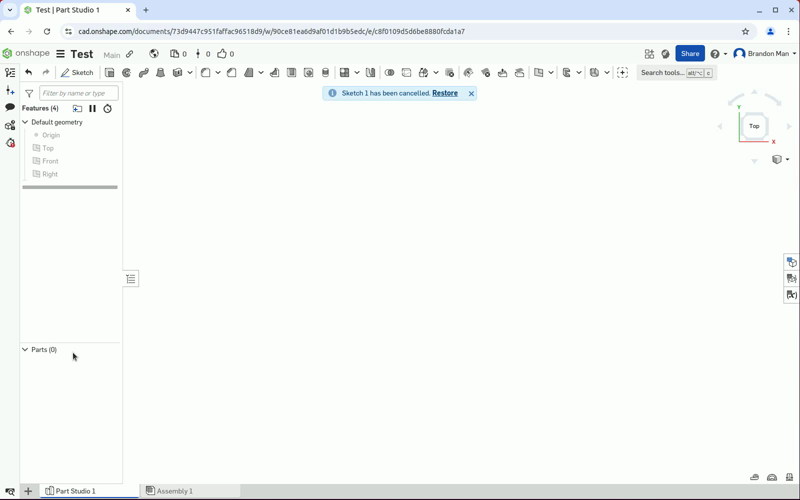
key(space)
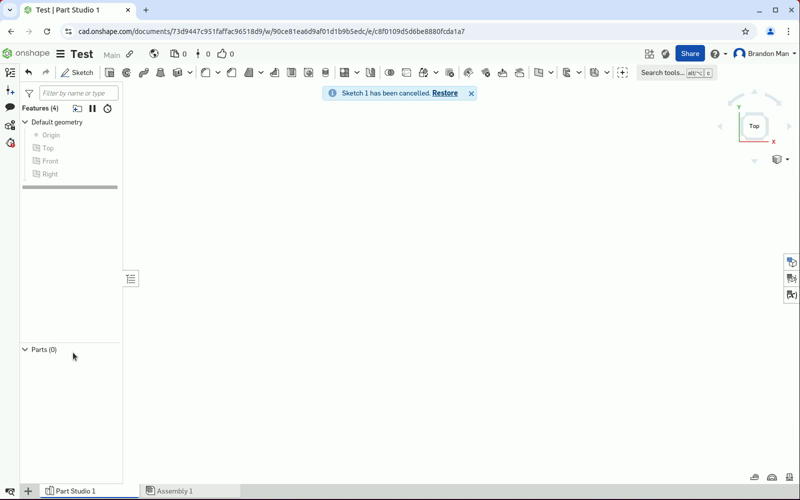
key_down(shift)
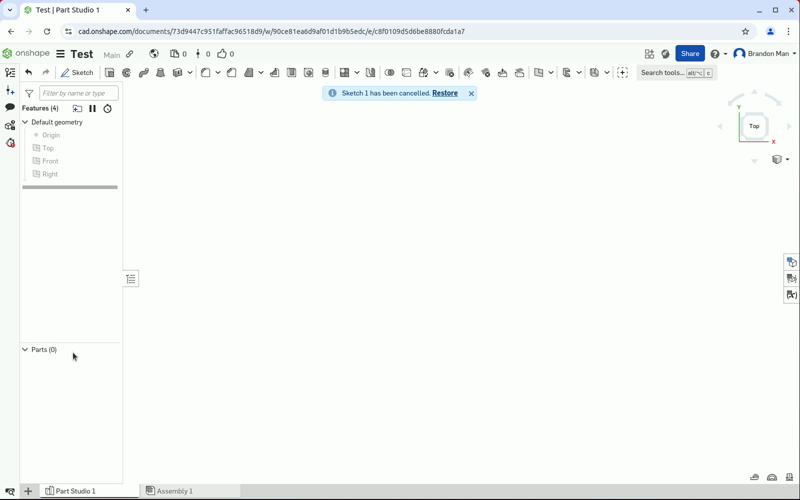
key(up)
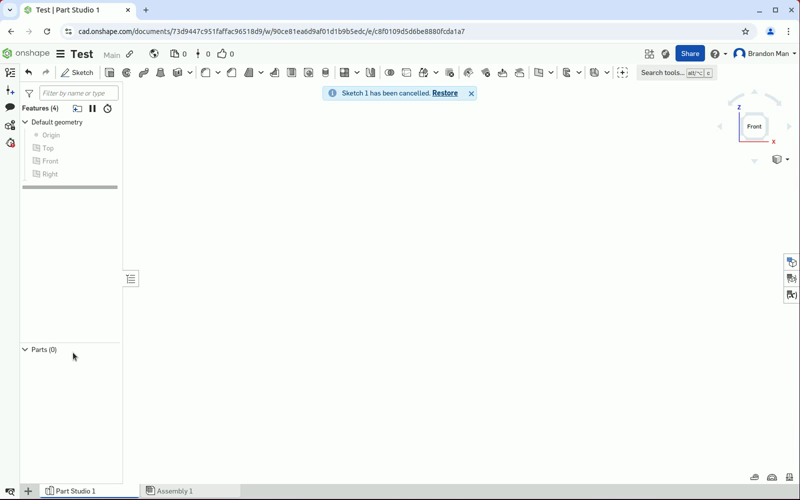
key_up(shift)
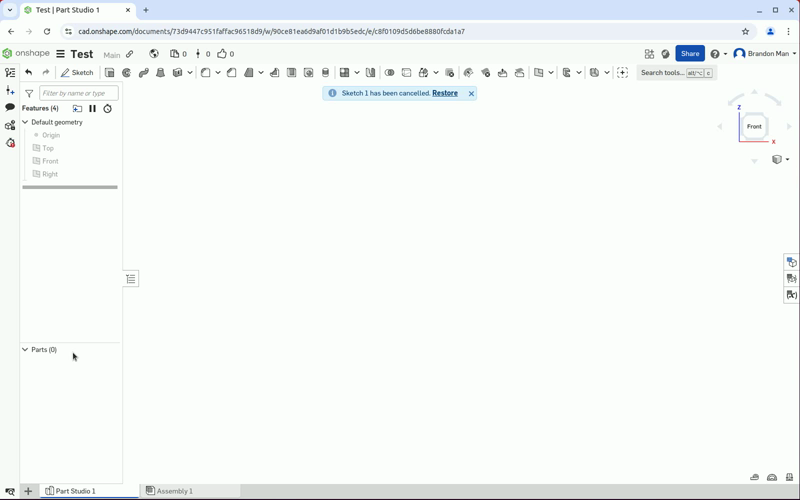
mouse_move(73, 352)
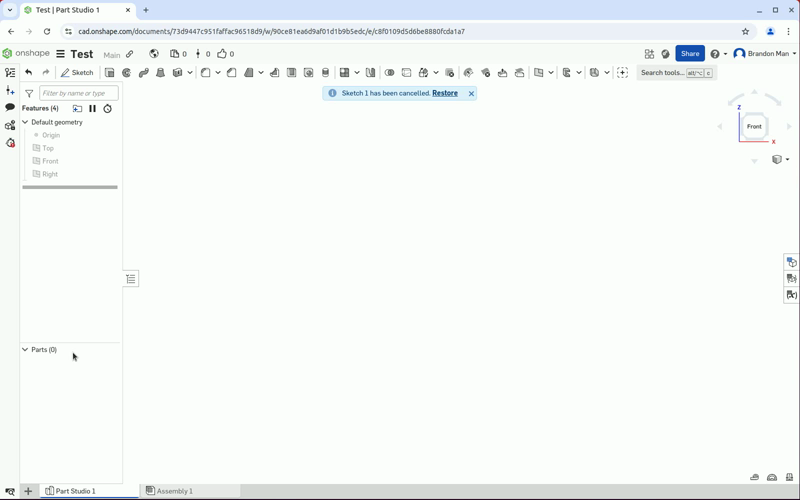
key(shift+y)
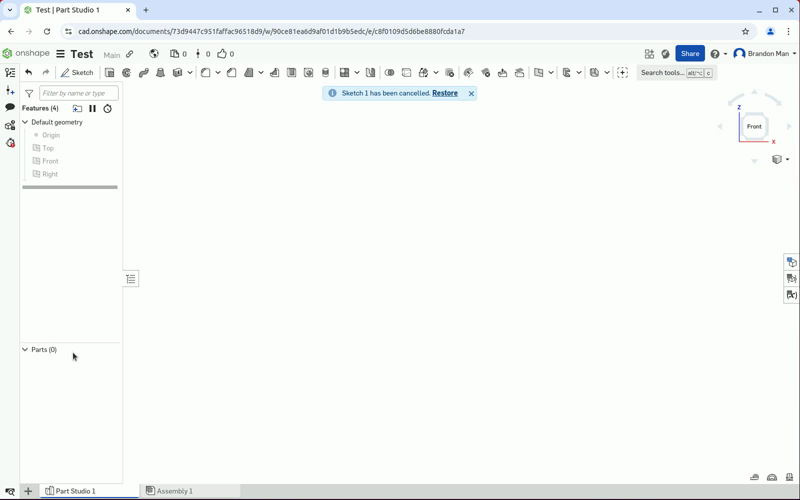
key(shift+s)
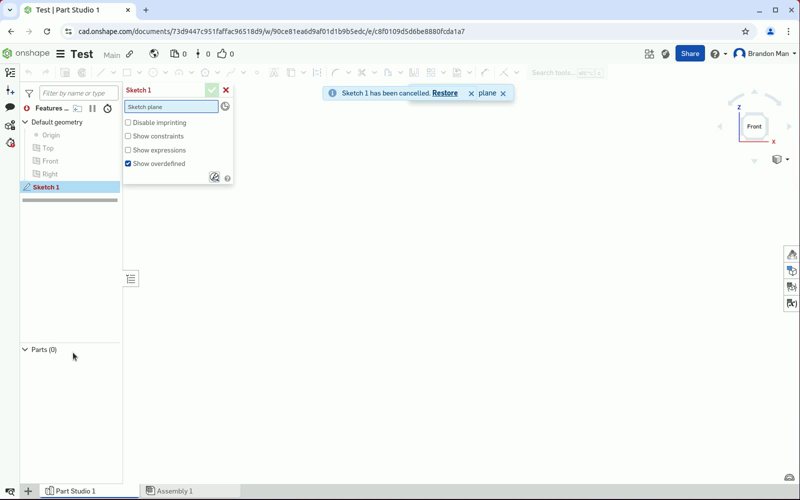
mouse_move(73, 163)
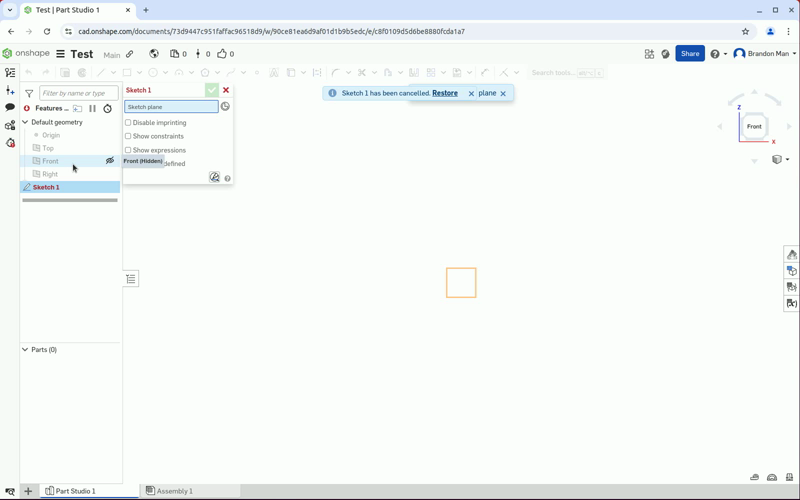
click(73, 163)
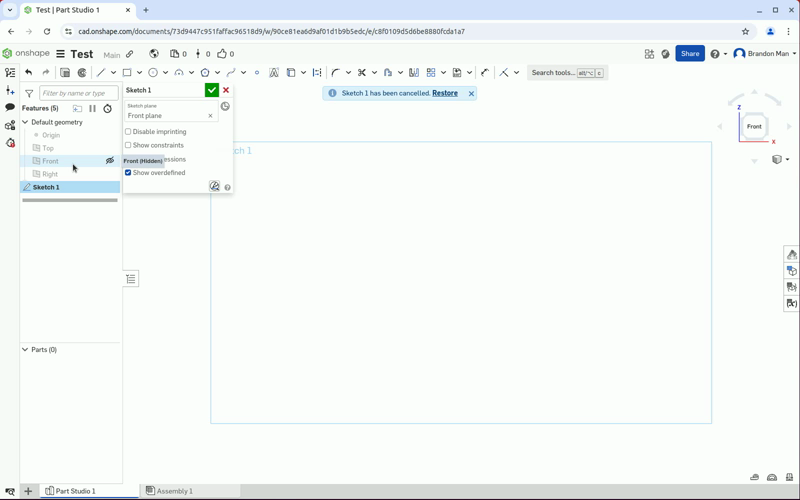
mouse_move(73, 352)
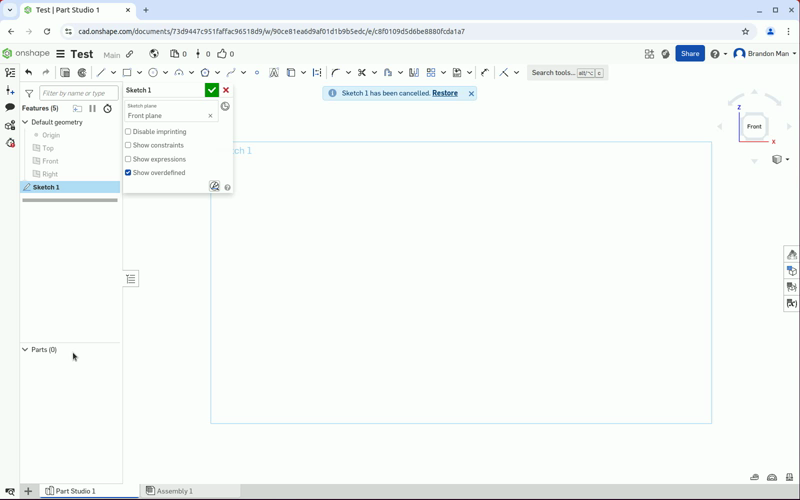
key(y)
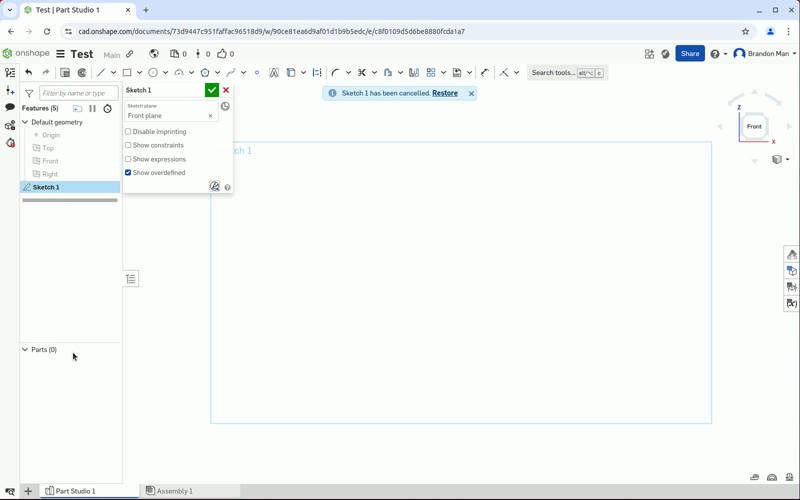
key(c)
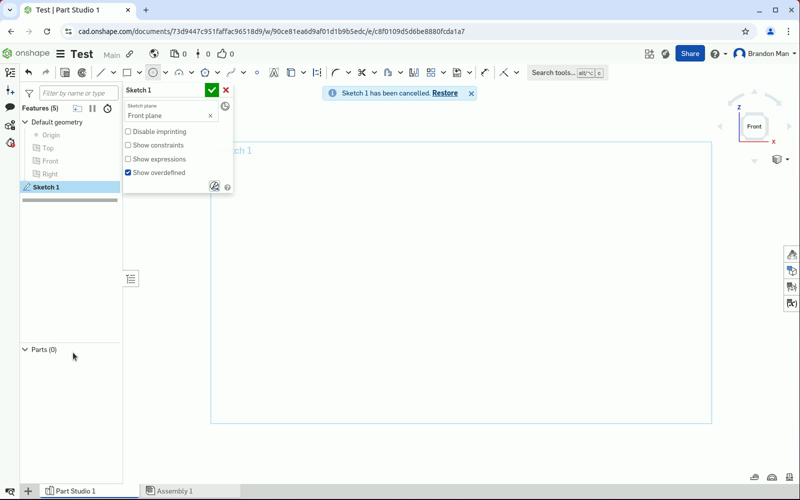
key_down(shift)
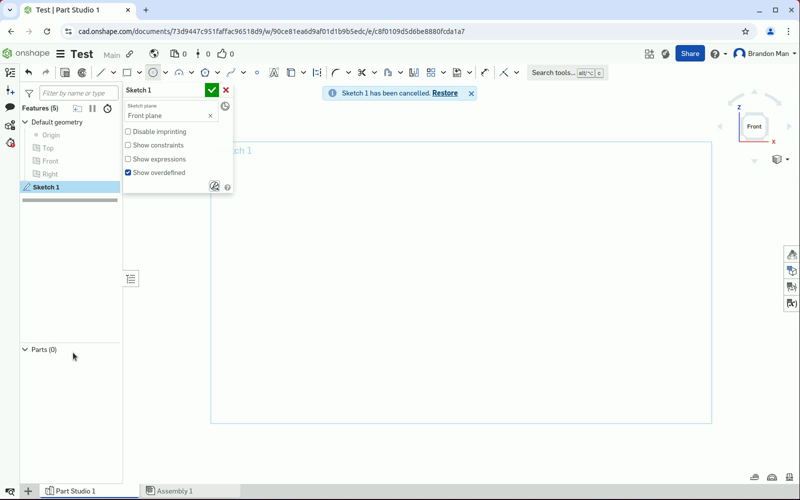
mouse_move(461, 282)
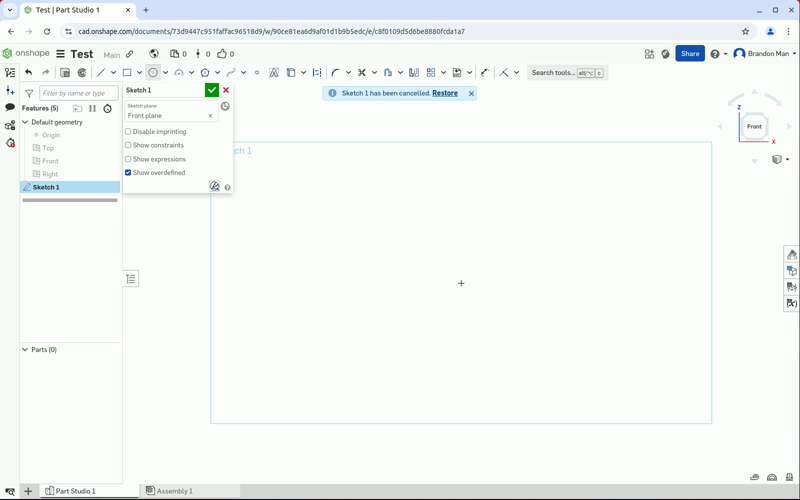
click(461, 282)
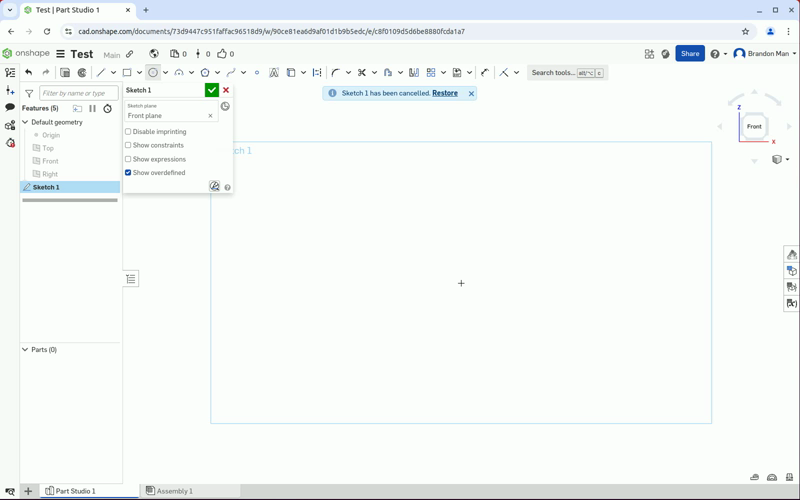
key_up(shift)
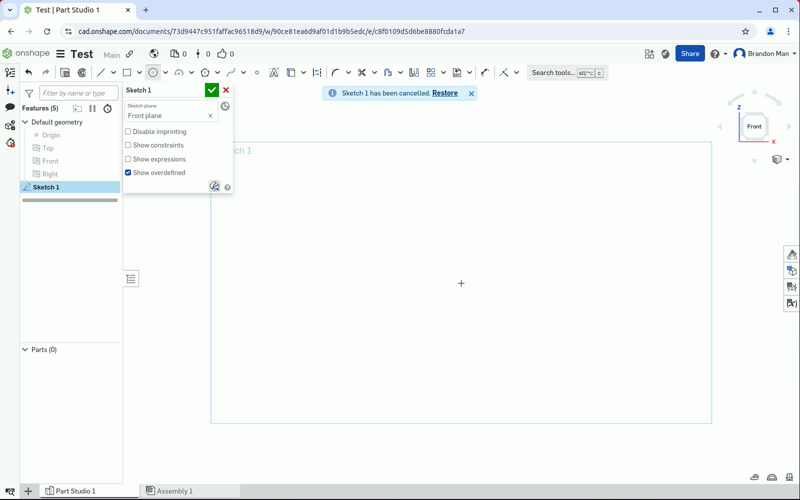
mouse_move(465, 282)
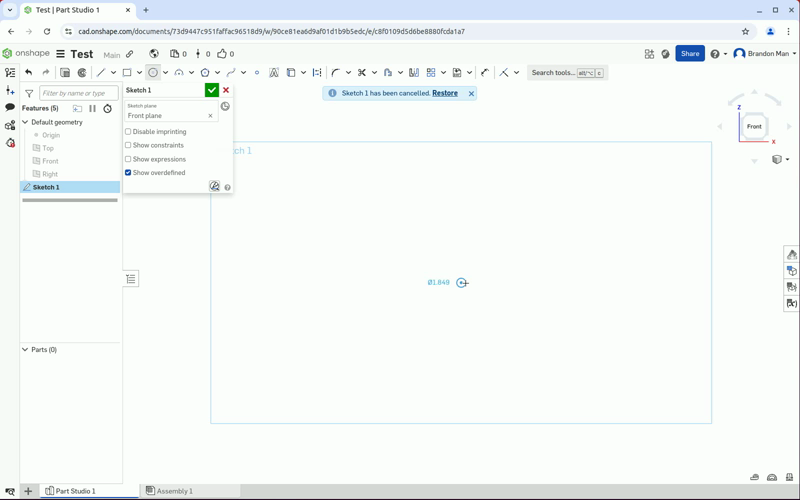
click(465, 282)
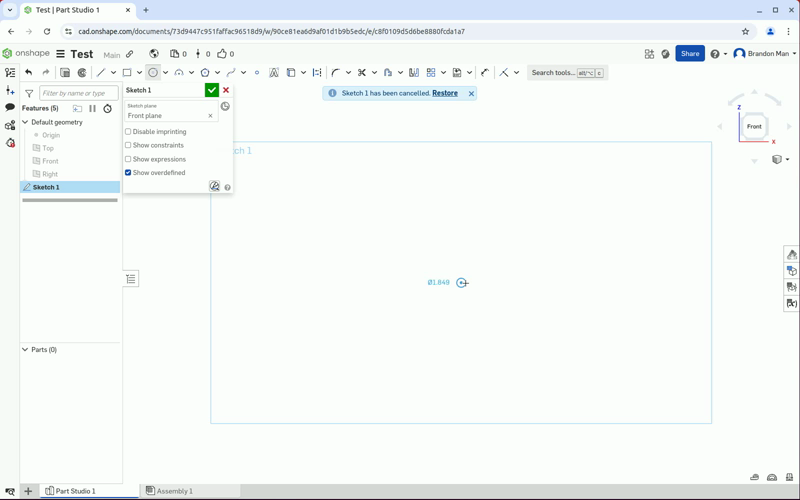
key(esc)
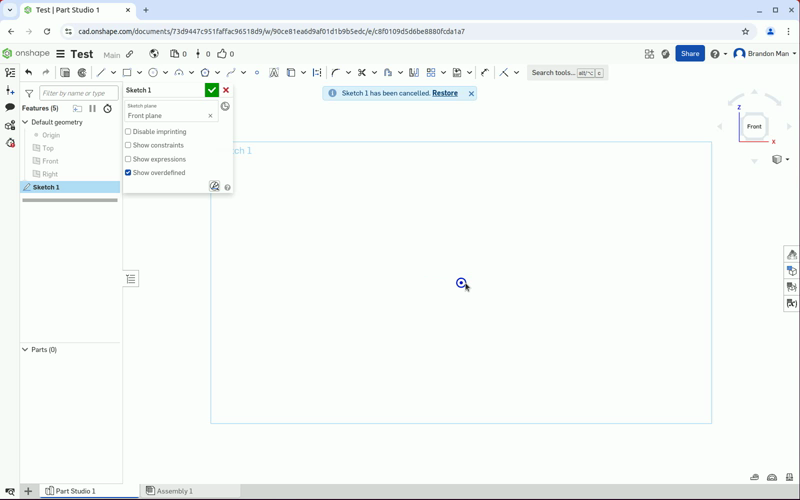
mouse_move(457, 282)
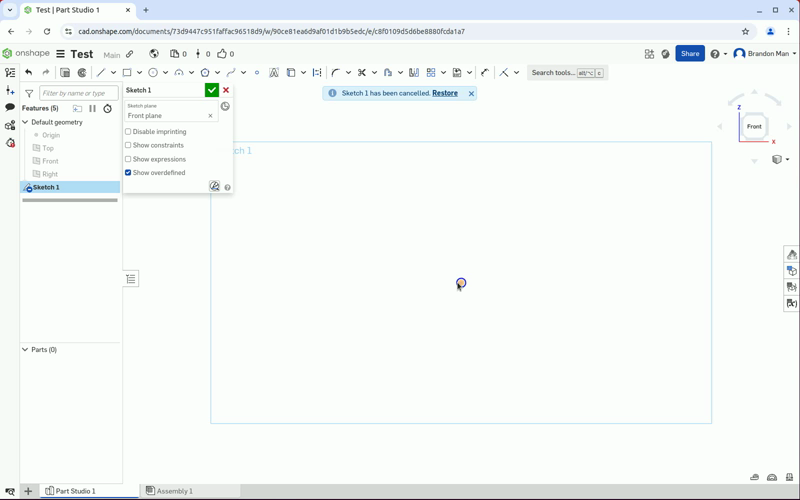
scroll(6)
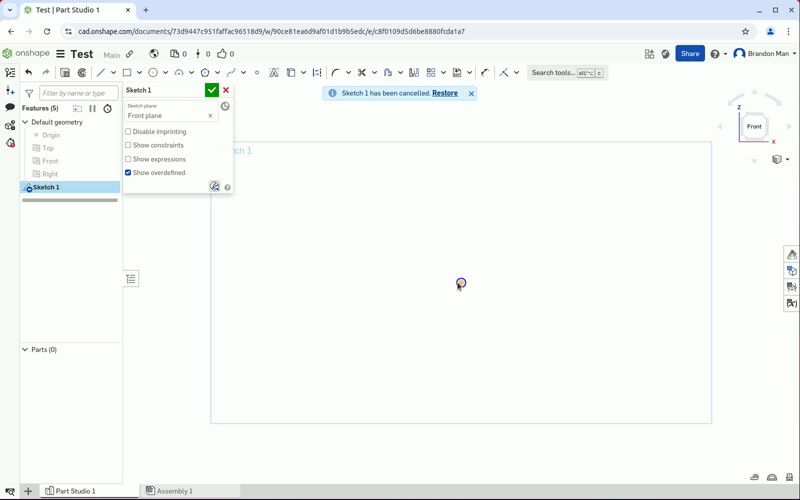
scroll(6)
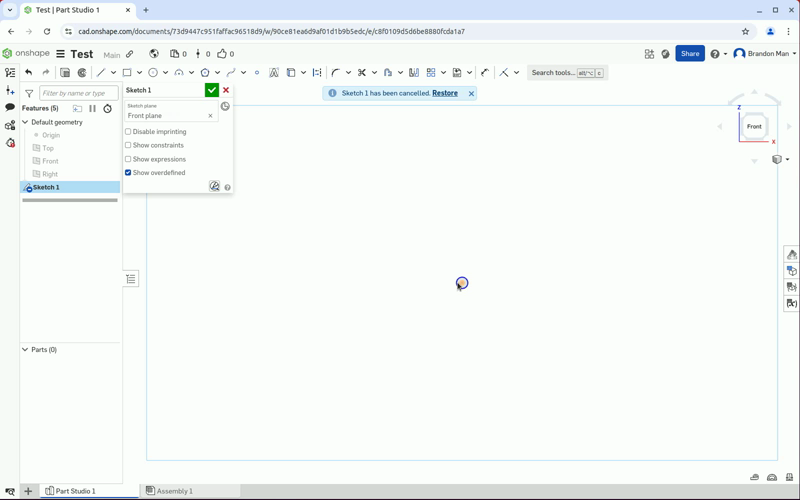
scroll(6)
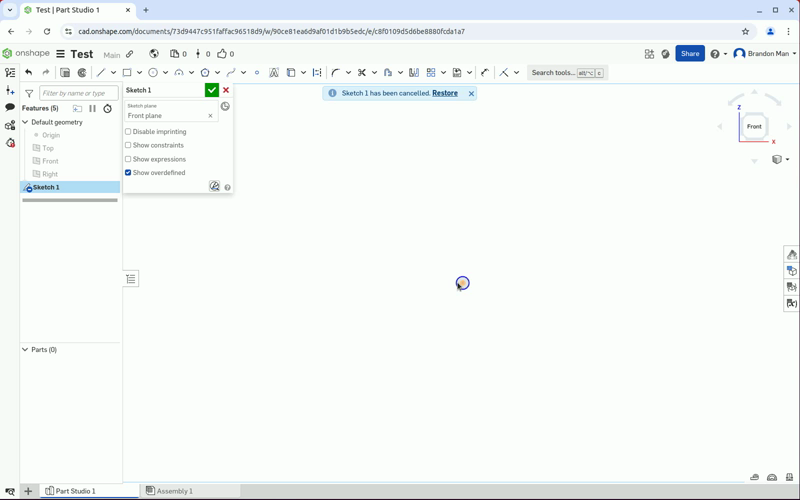
scroll(6)
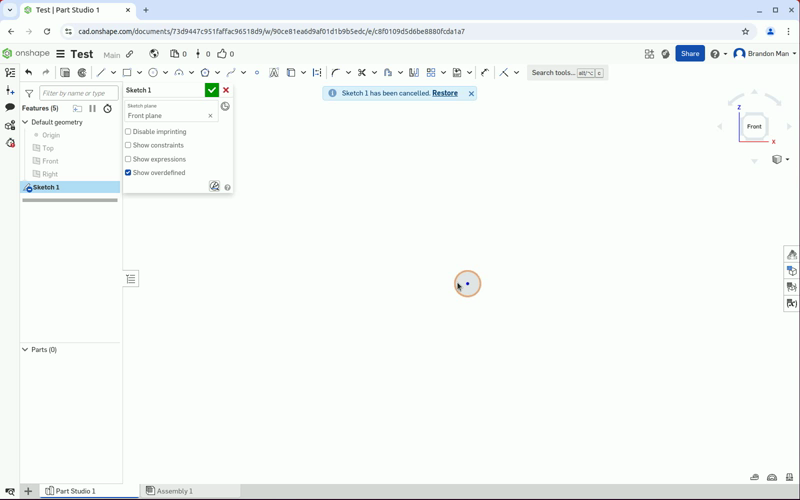
scroll(6)
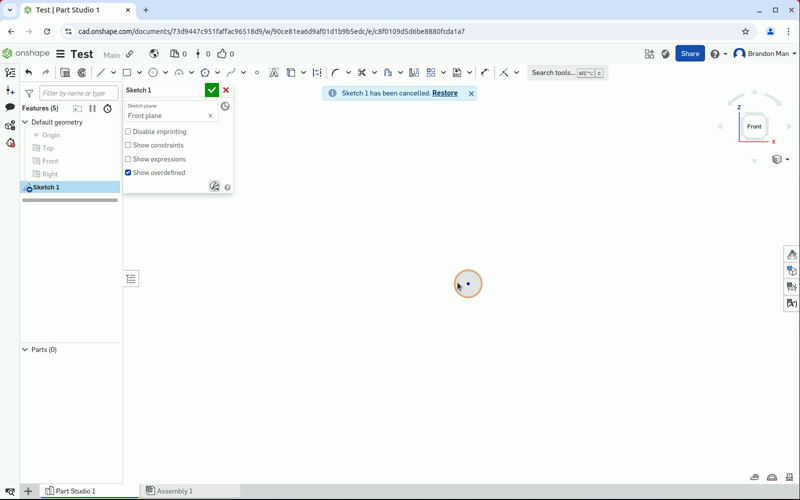
scroll(6)
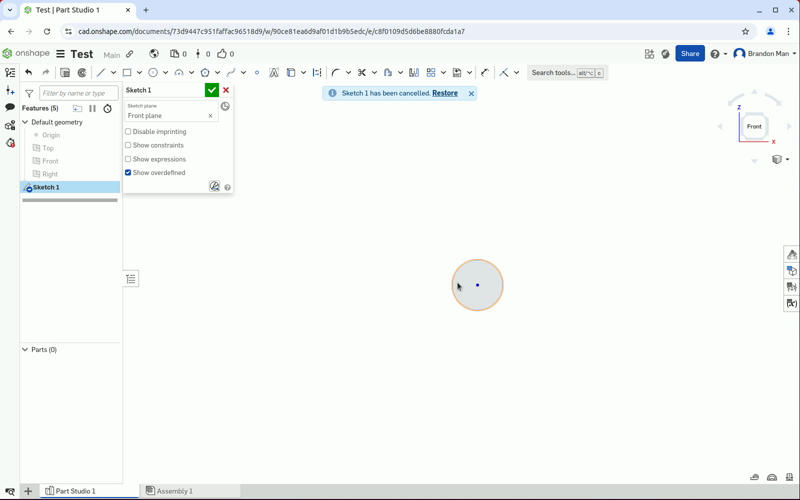
scroll(6)
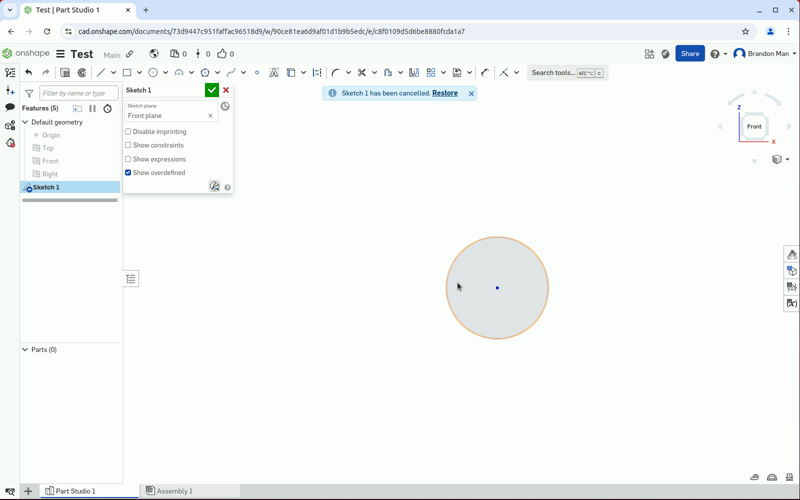
click(457, 282)
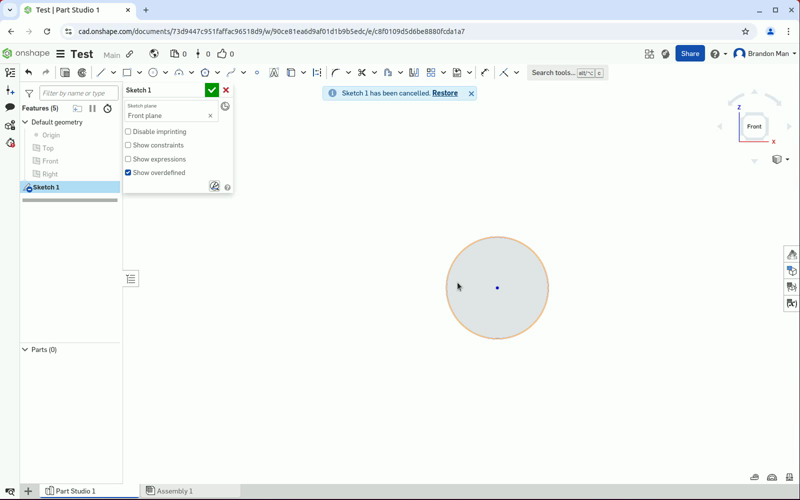
scroll(-6)
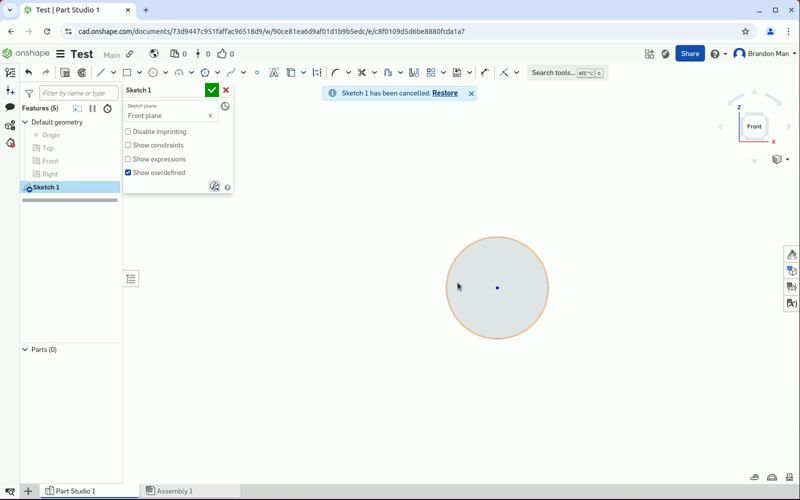
scroll(-6)
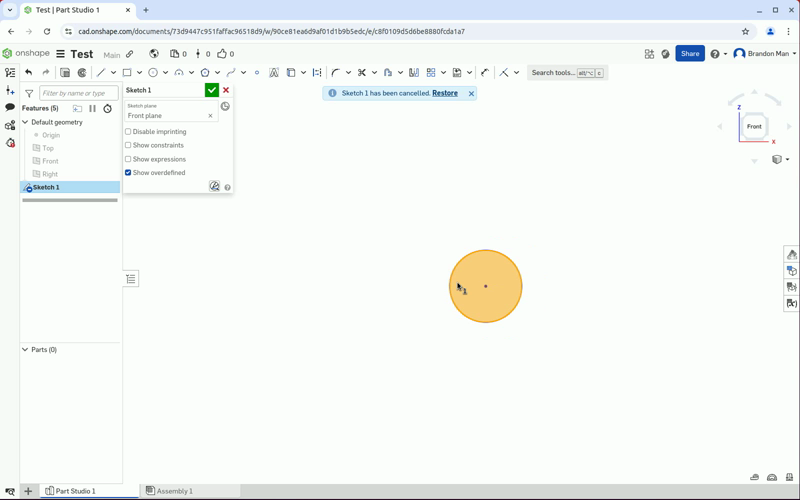
scroll(-6)
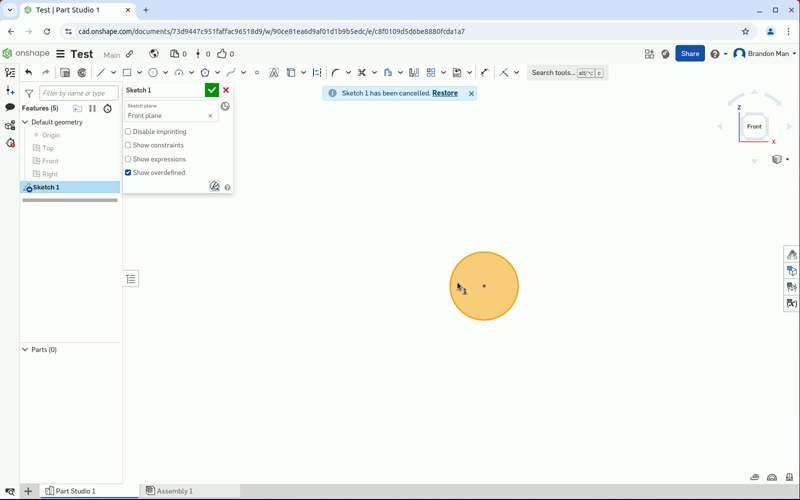
scroll(-6)
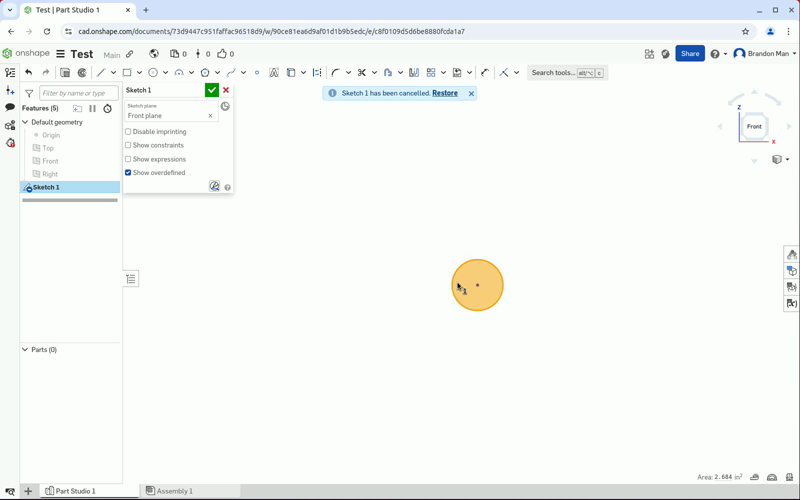
scroll(-6)
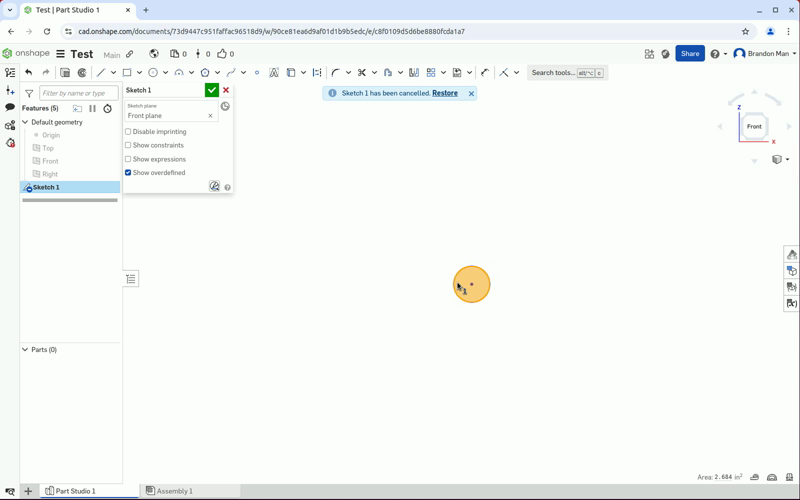
scroll(-6)
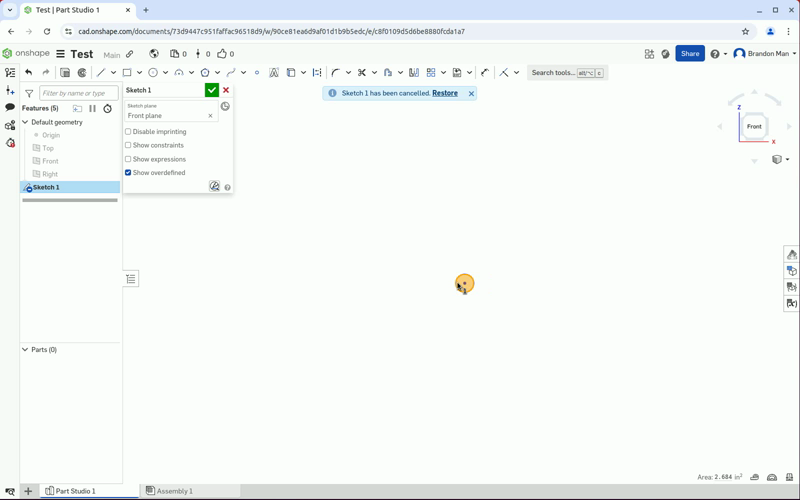
scroll(-6)
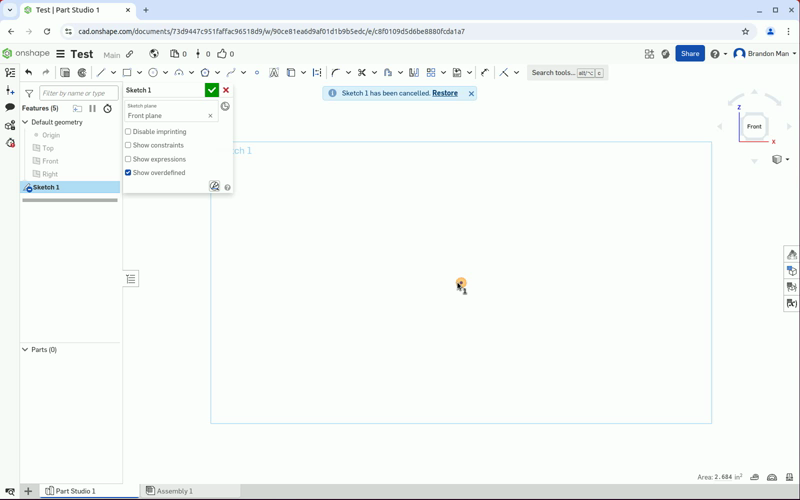
mouse_move(73, 352)
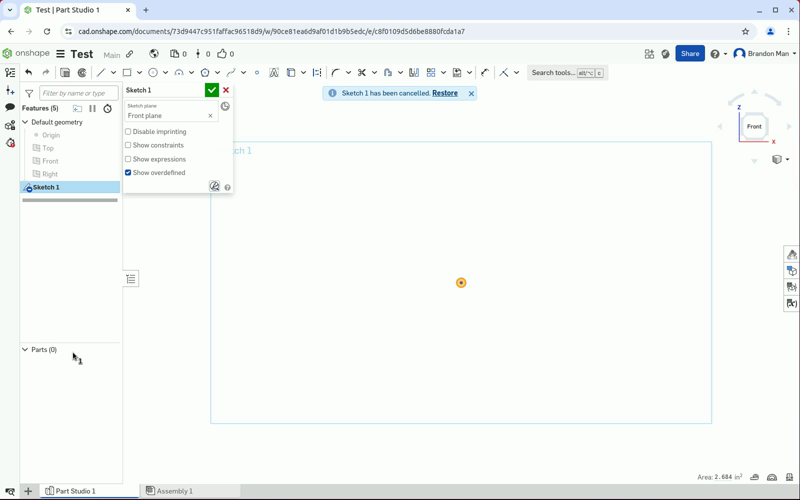
key(shift+y)
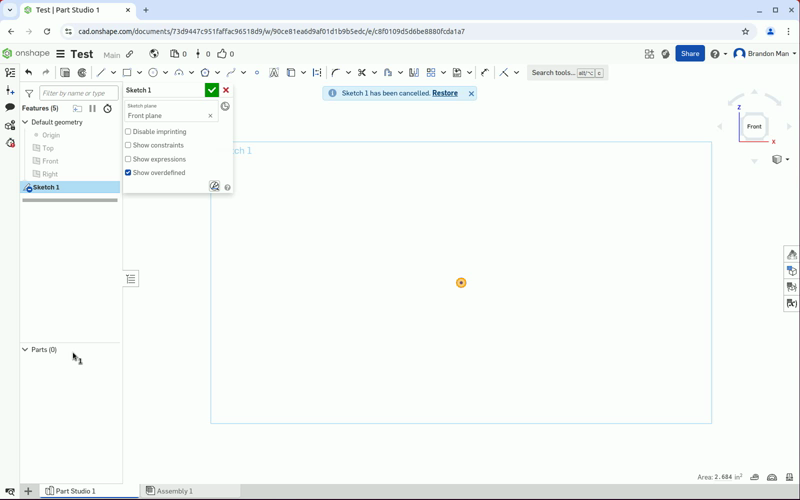
key(shift+e)
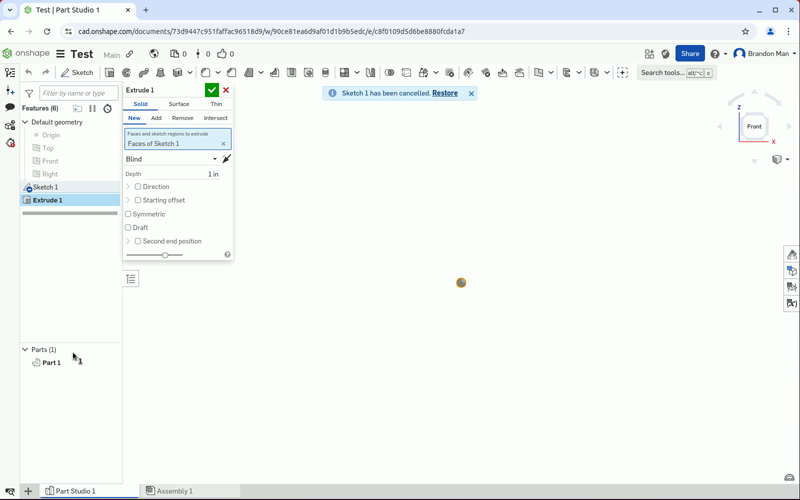
mouse_move(143, 106)
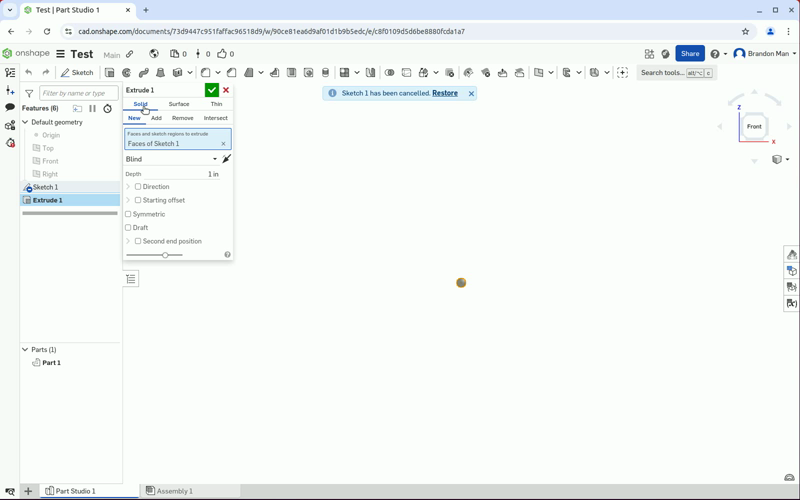
click(143, 106)
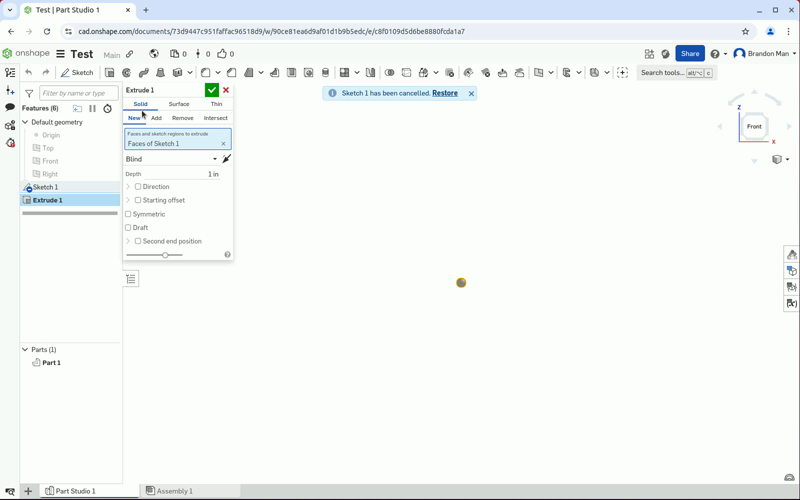
mouse_move(137, 120)
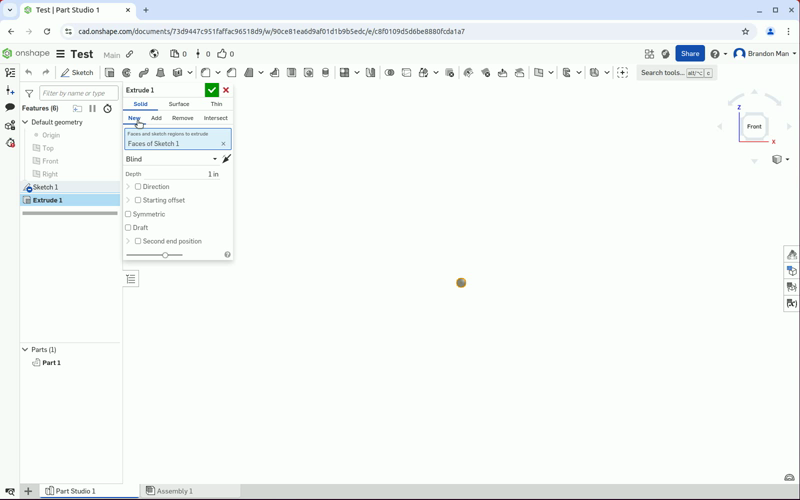
click(137, 120)
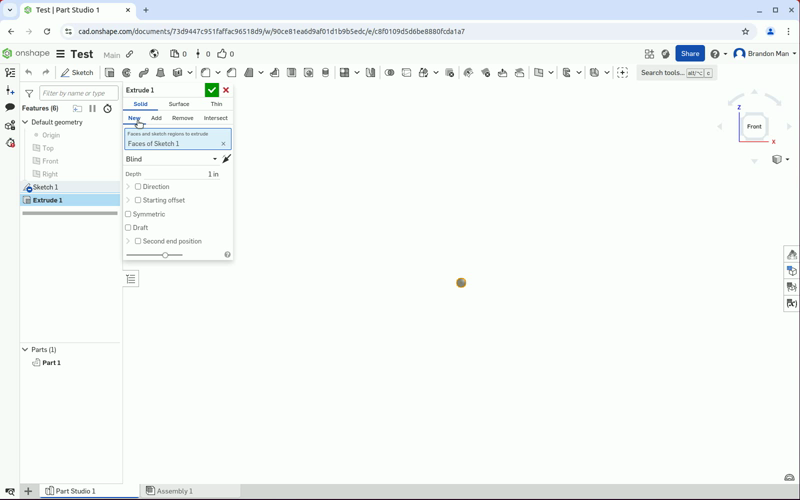
key(tab, 4)
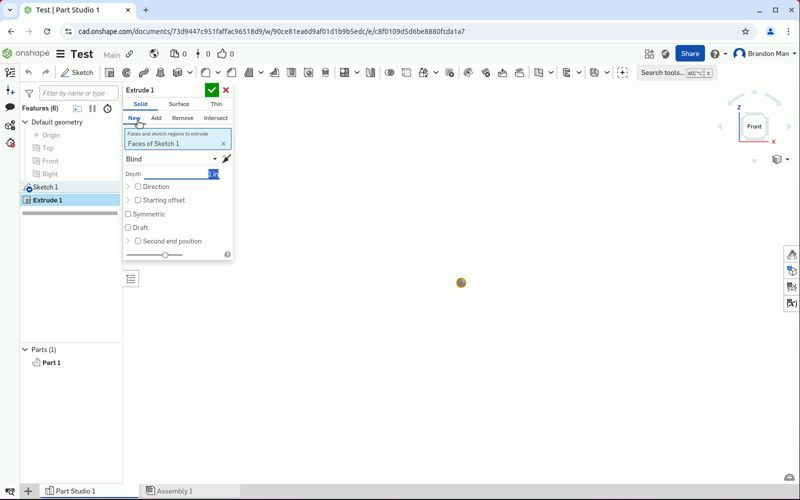
text(6.981)
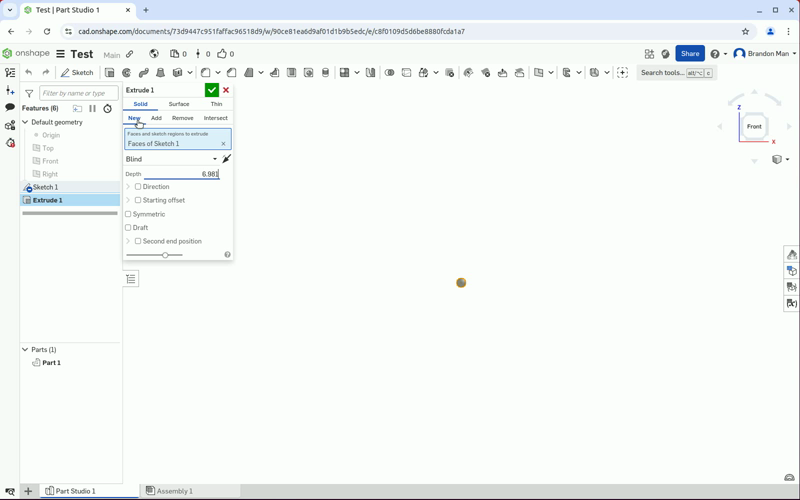
key(enter)
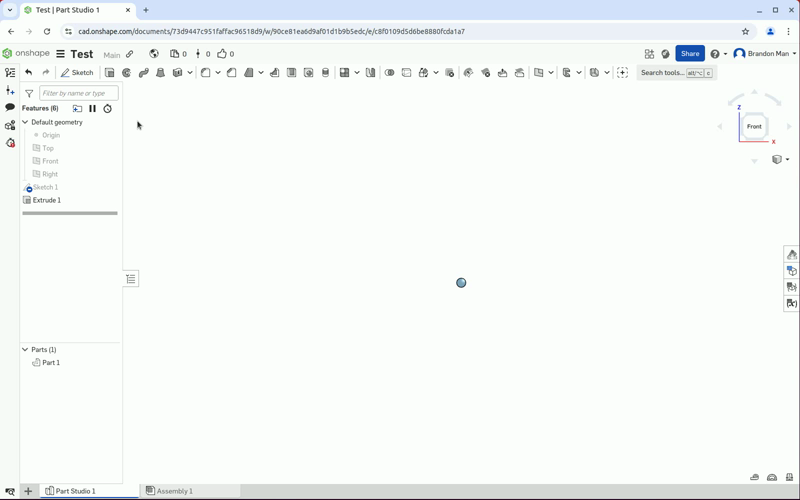
key(shift+h)
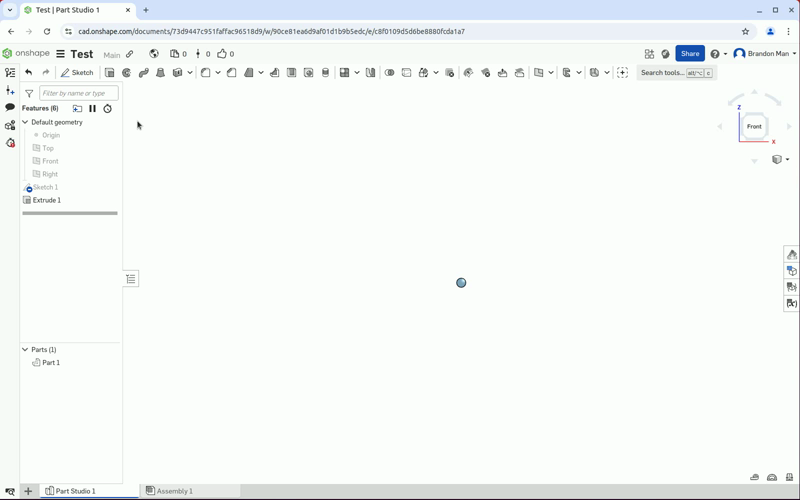
key(shift+h)
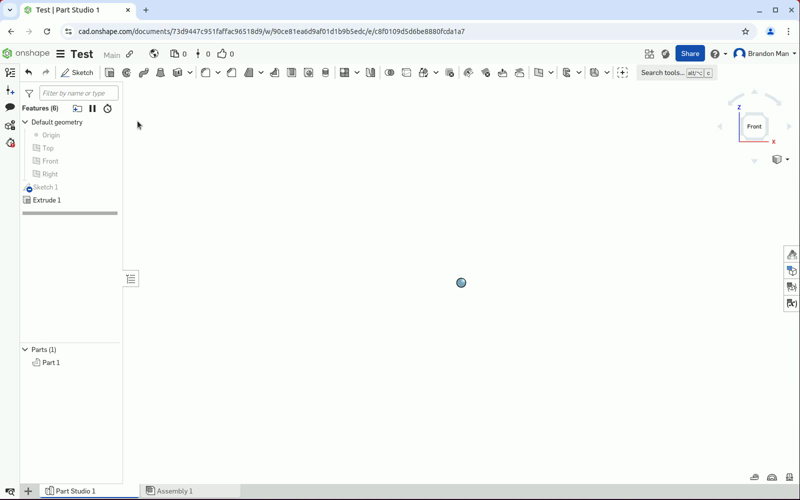
mouse_move(73, 189)
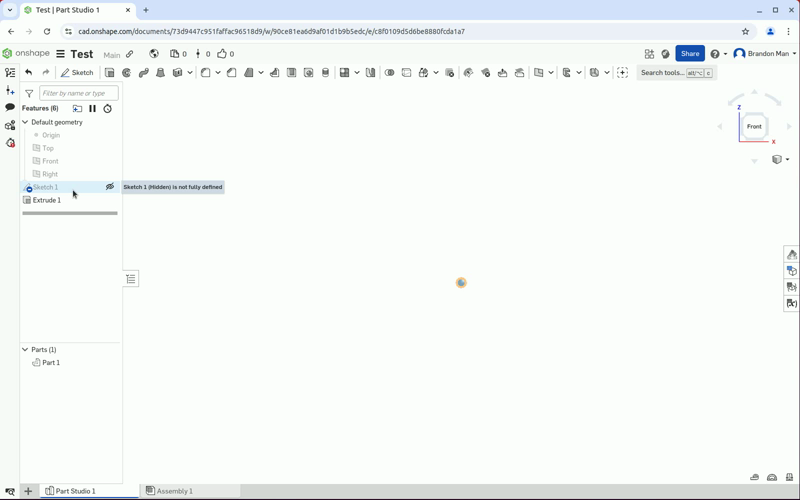
click(73, 189)
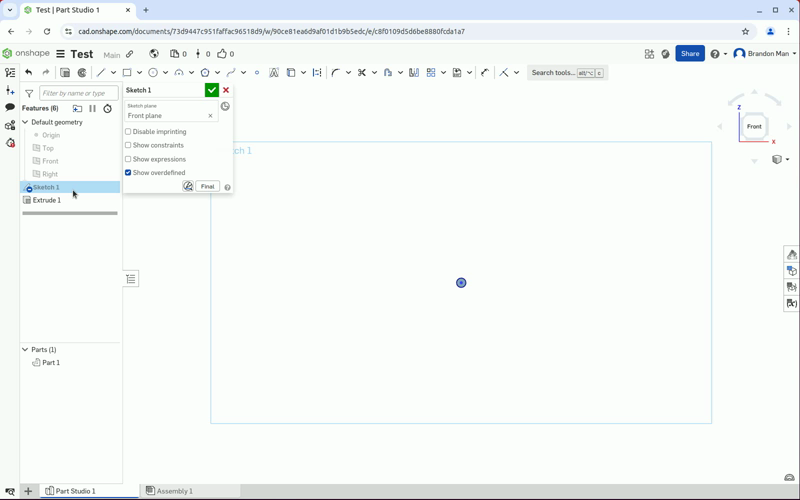
mouse_move(229, 92)
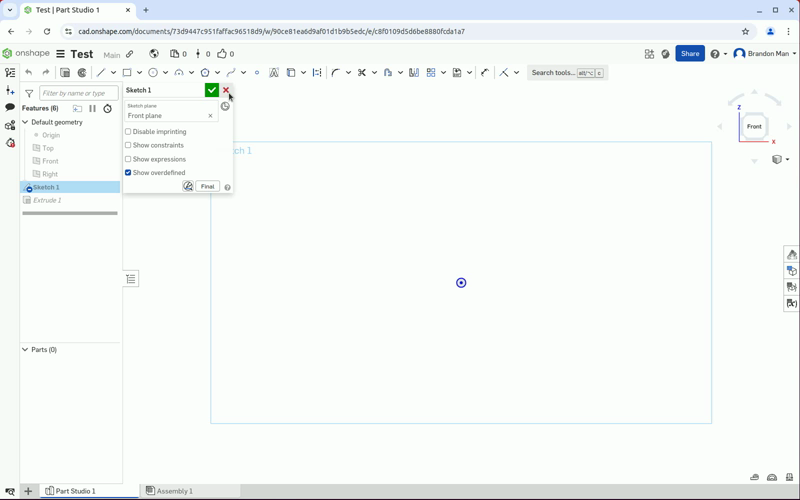
click(229, 92)
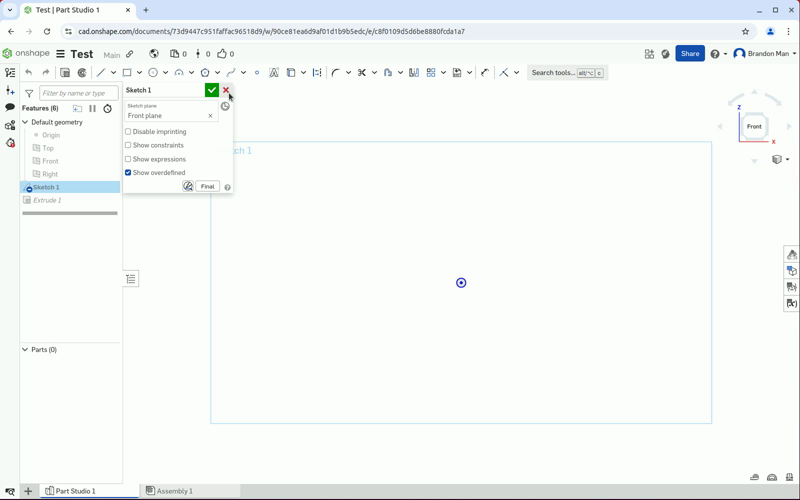
key(shift+s)
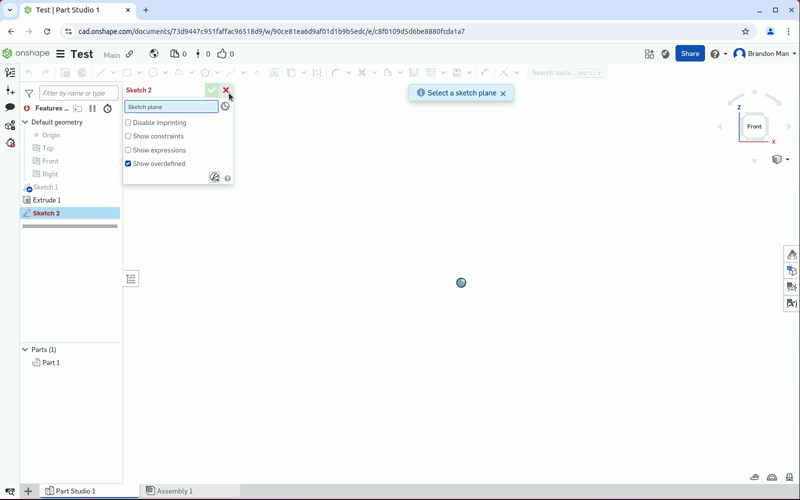
mouse_move(73, 163)
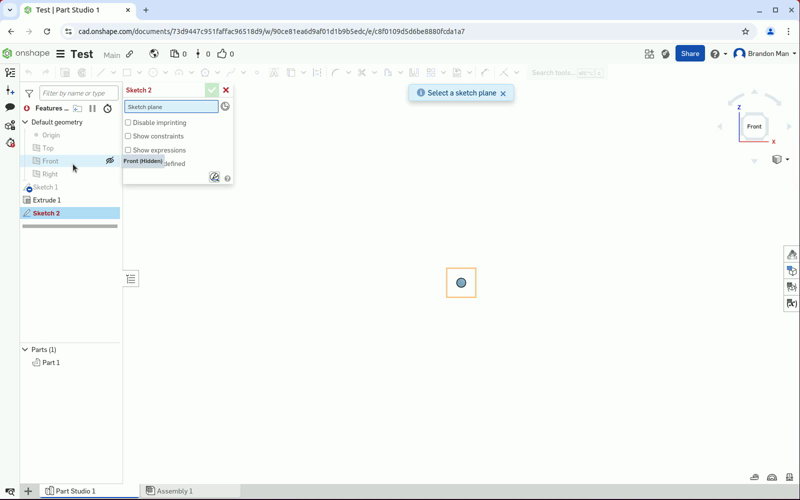
click(73, 163)
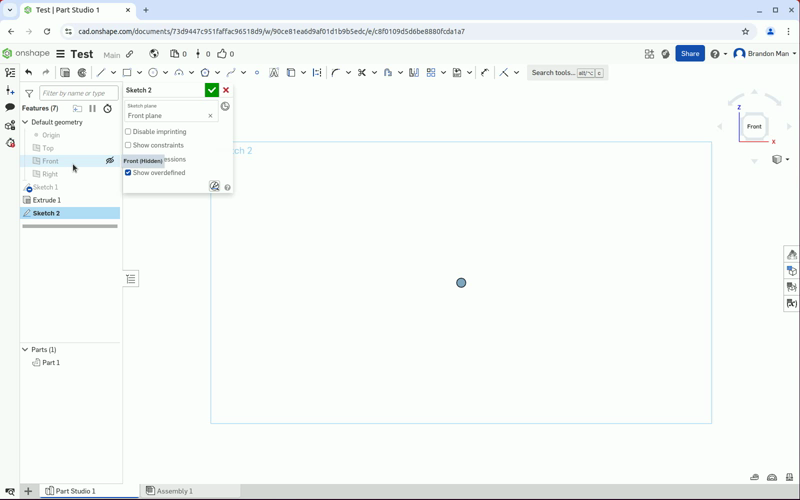
mouse_move(73, 352)
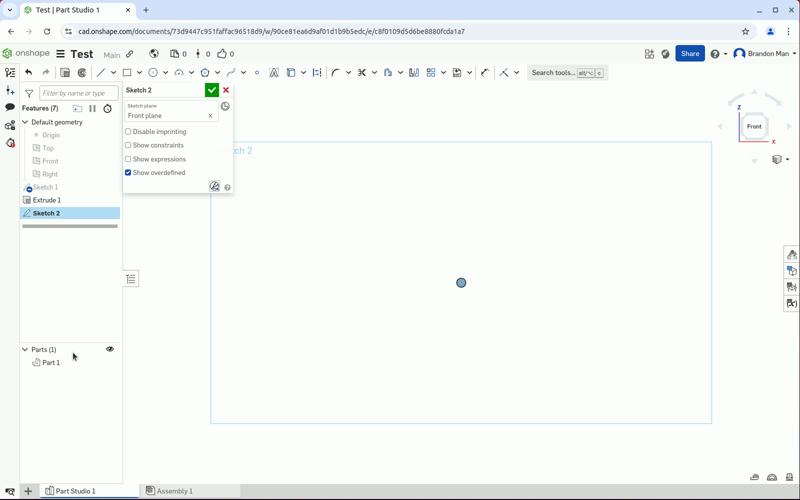
key(y)
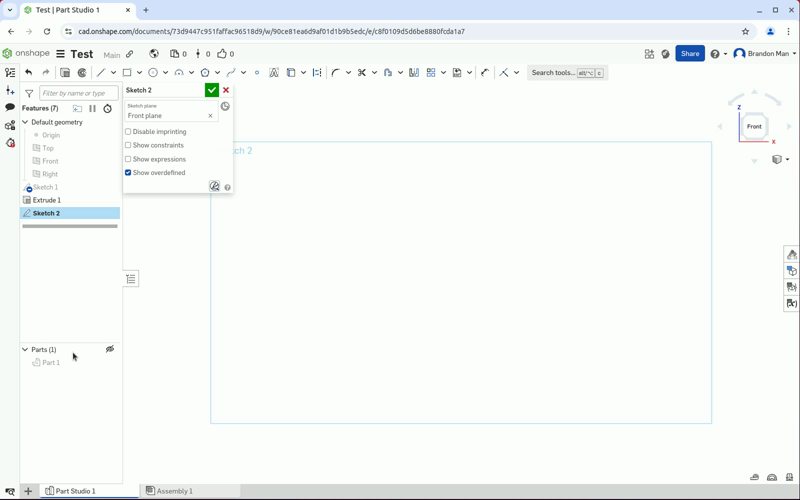
key(c)
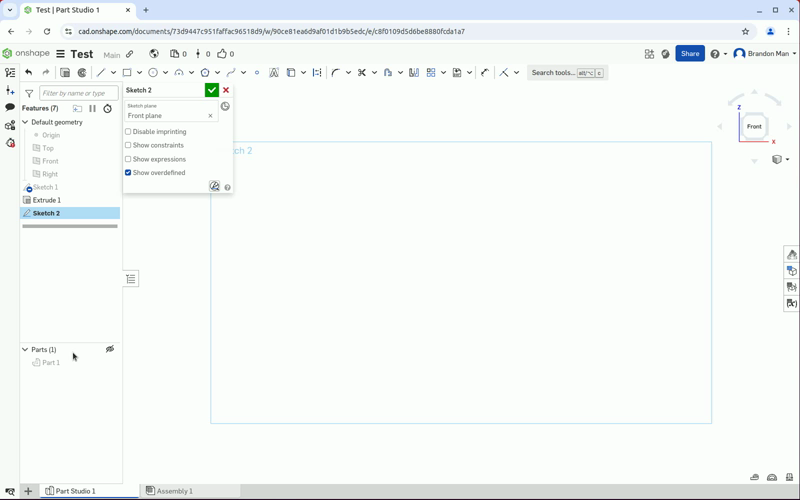
key_down(shift)
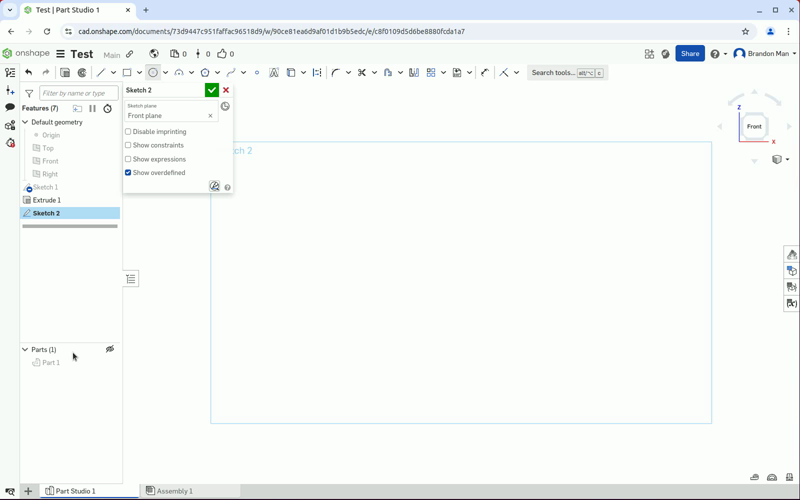
mouse_move(518, 282)
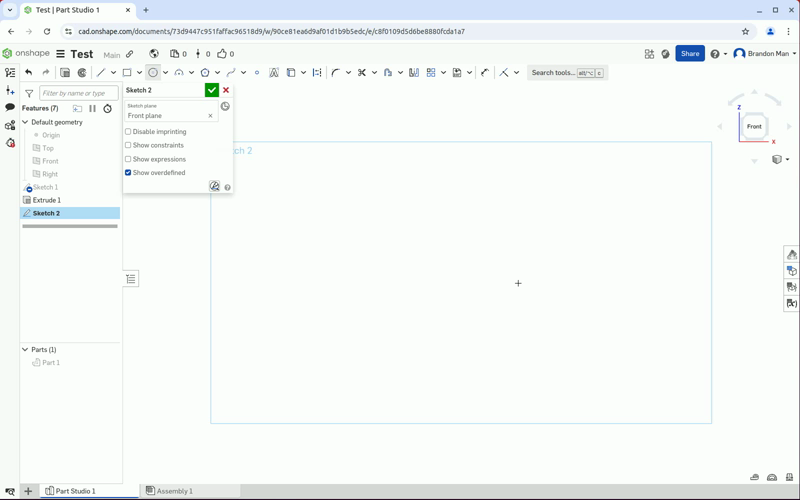
click(518, 282)
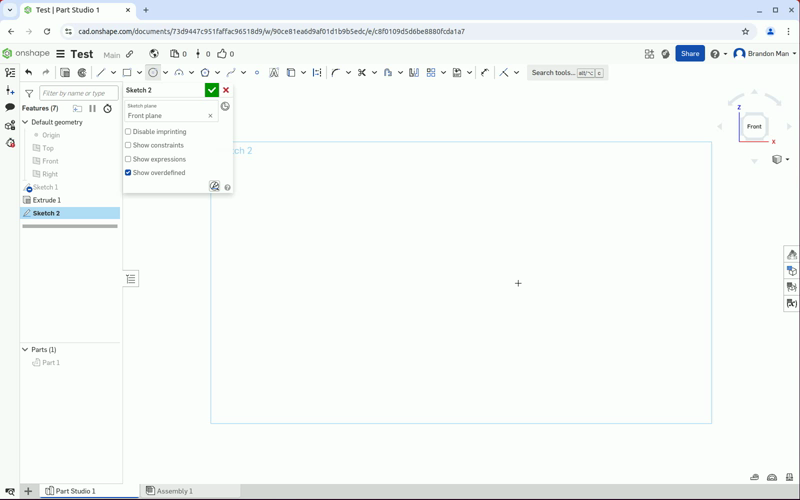
key_up(shift)
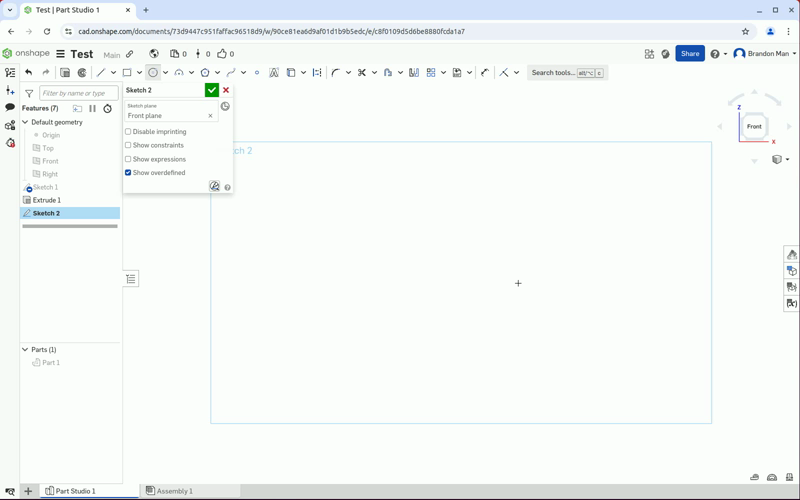
mouse_move(522, 282)
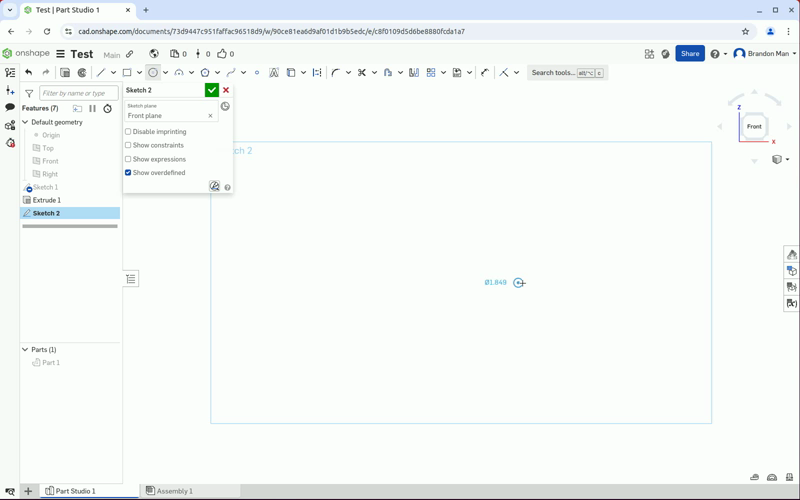
click(522, 282)
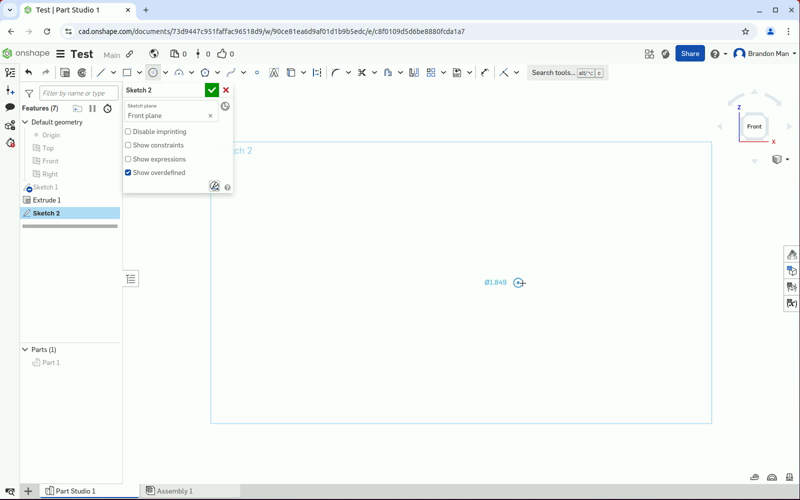
key(esc)
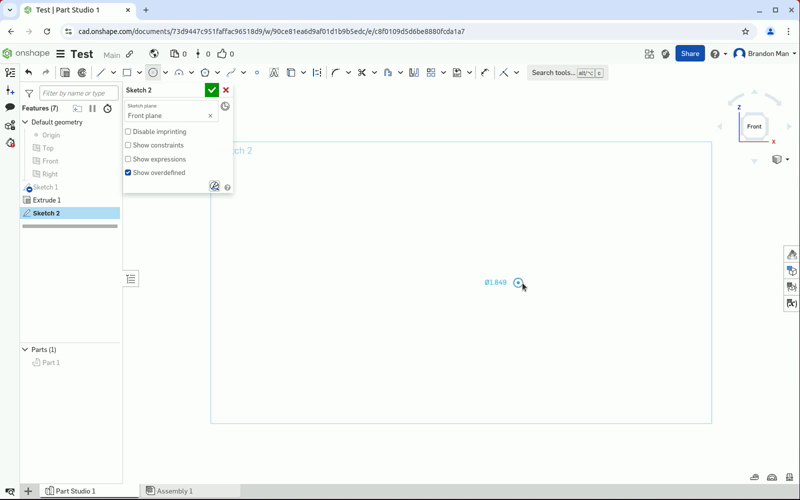
mouse_move(515, 281)
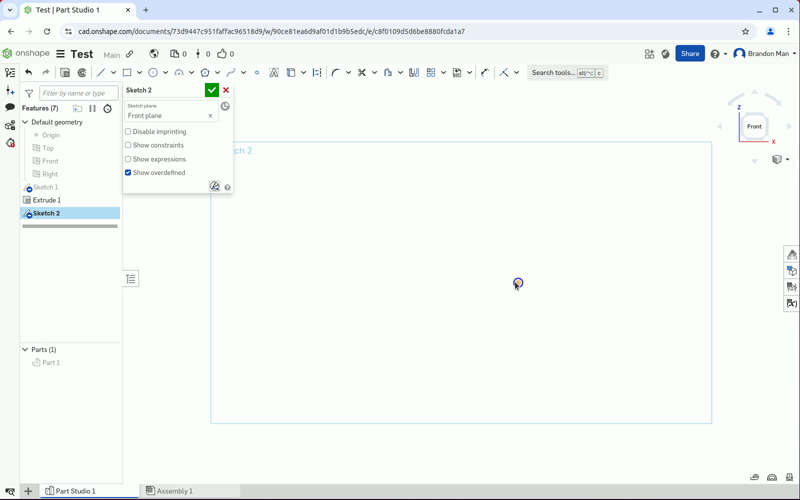
scroll(6)
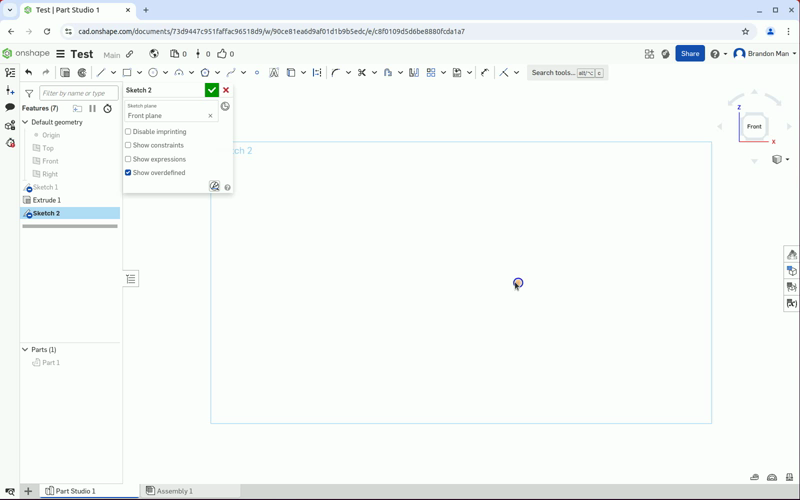
scroll(6)
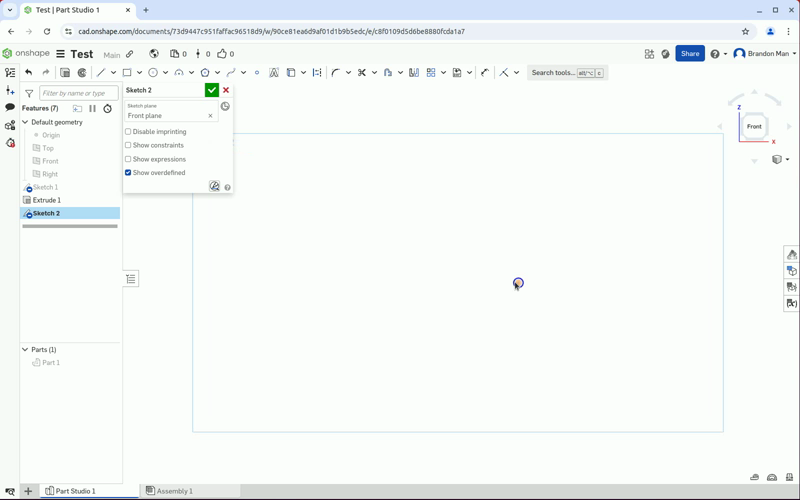
scroll(6)
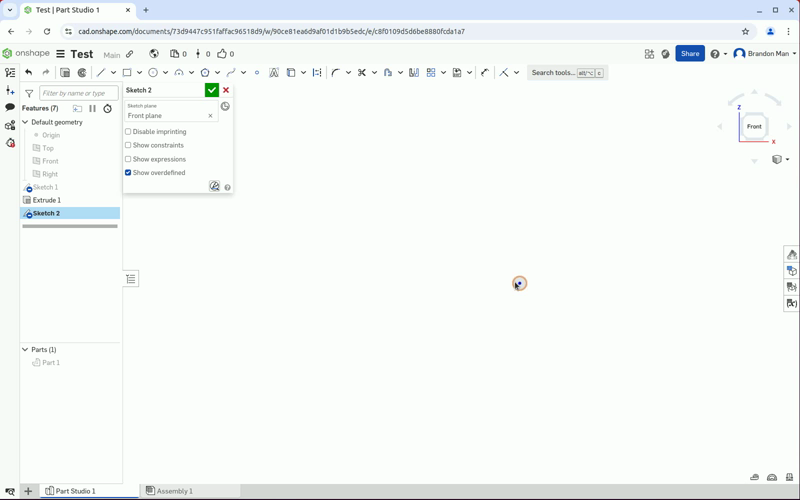
scroll(6)
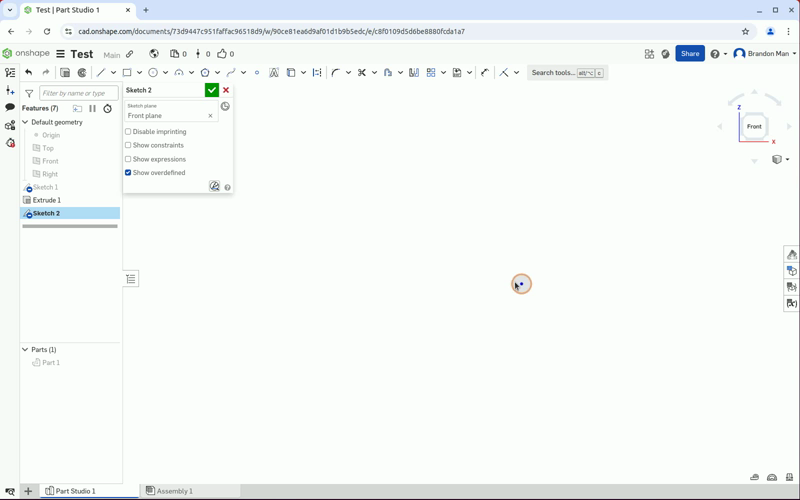
scroll(6)
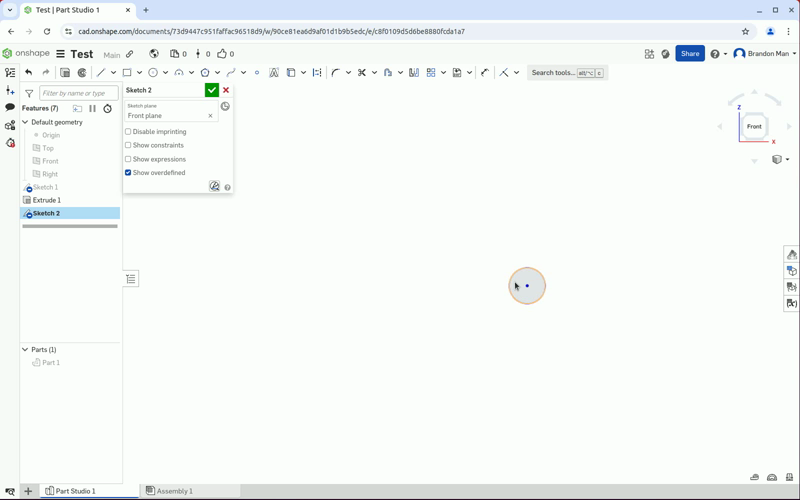
scroll(6)
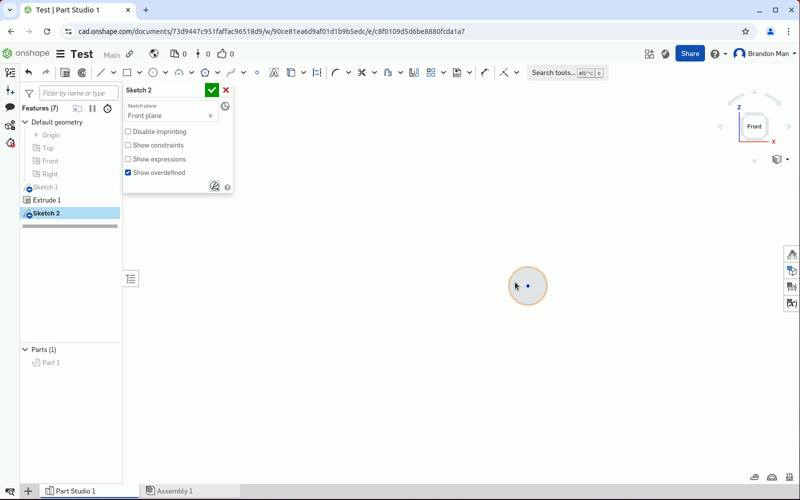
scroll(6)
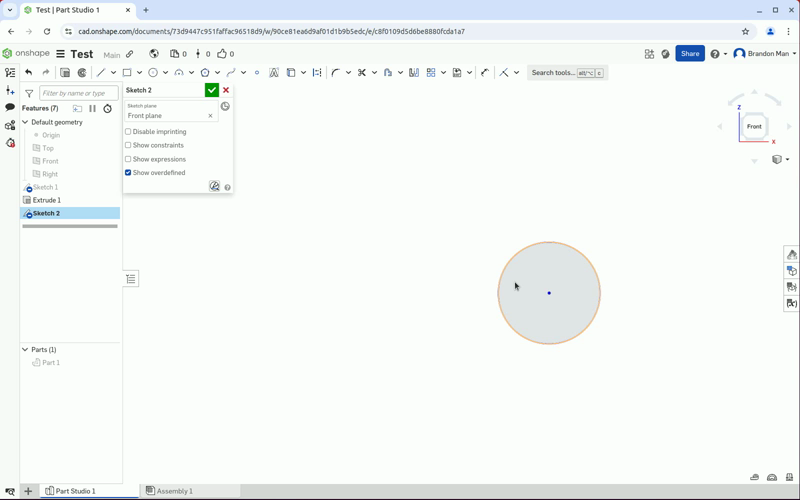
click(515, 281)
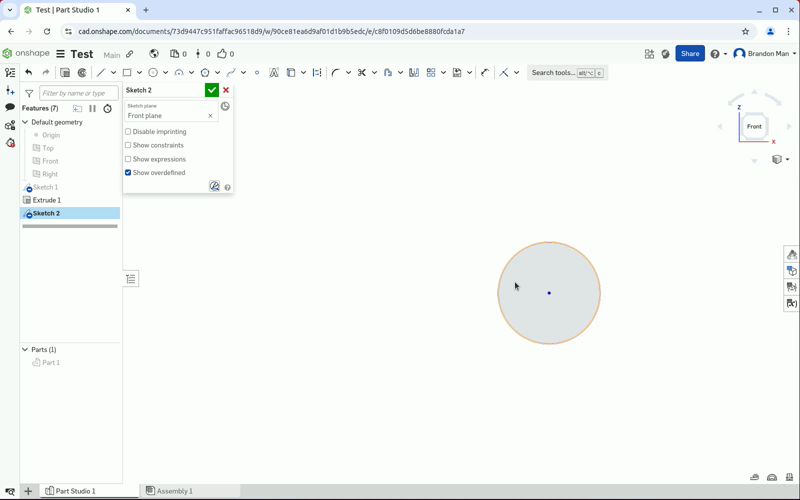
scroll(-6)
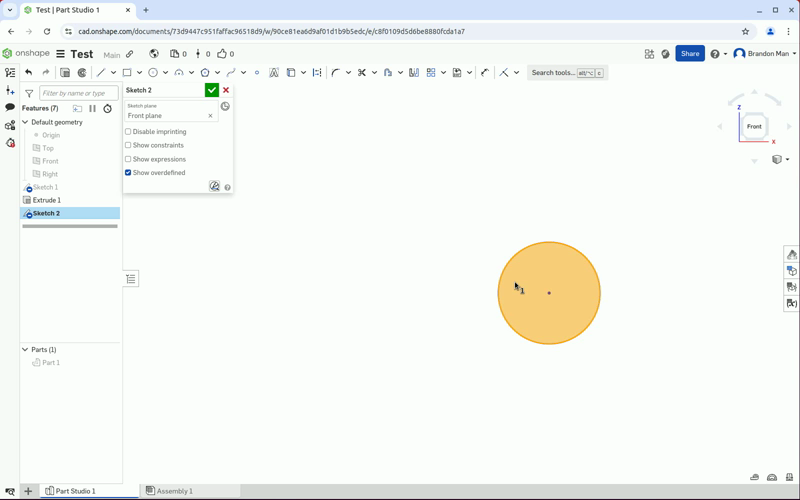
scroll(-6)
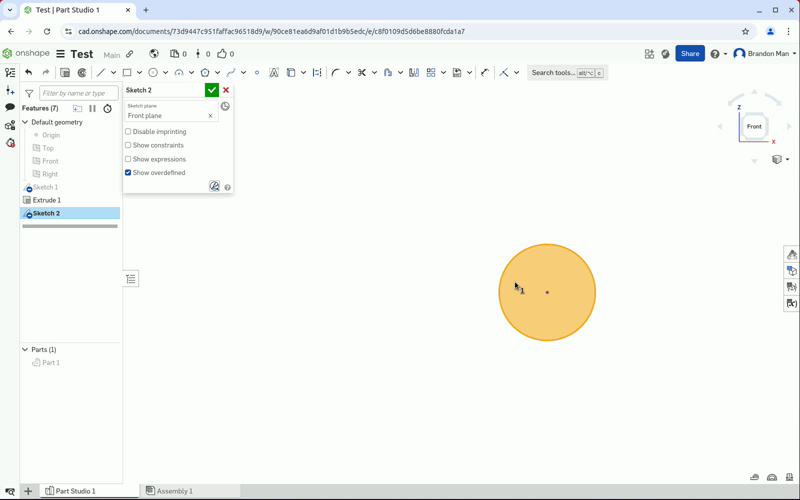
scroll(-6)
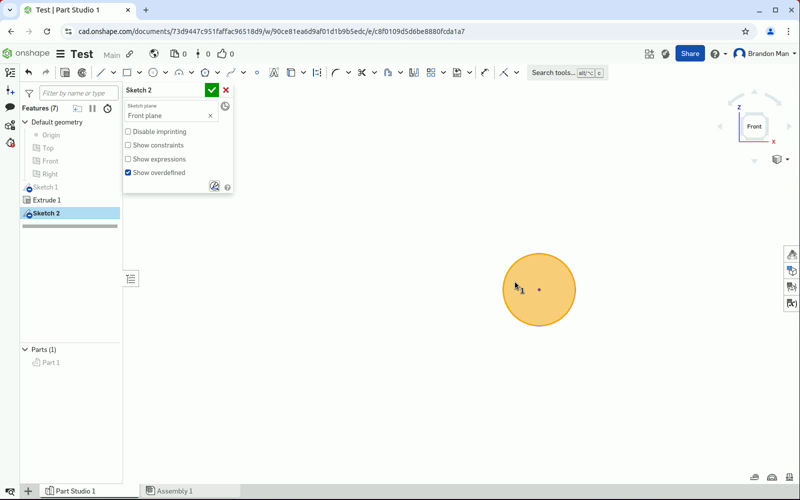
scroll(-6)
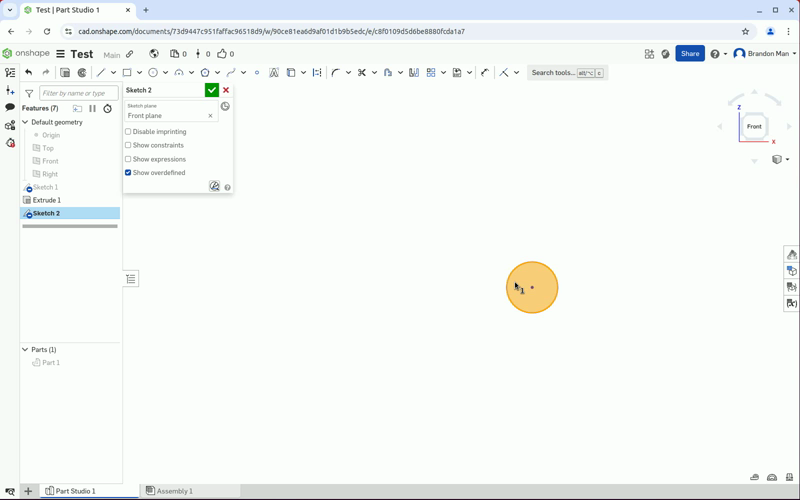
scroll(-6)
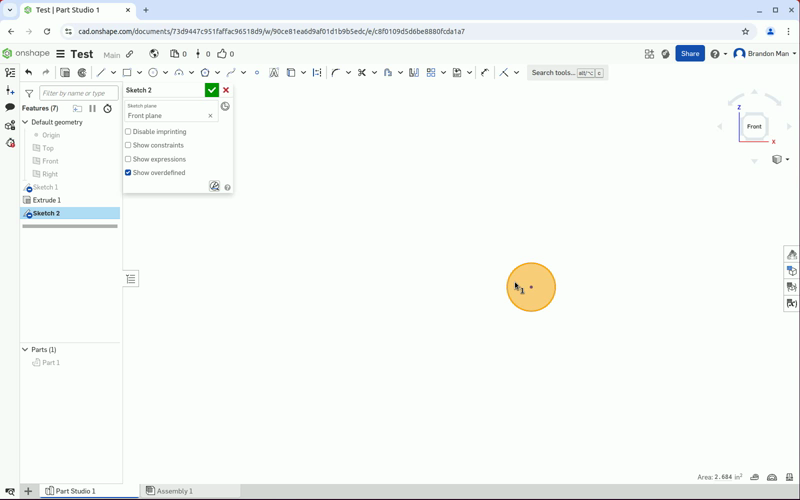
scroll(-6)
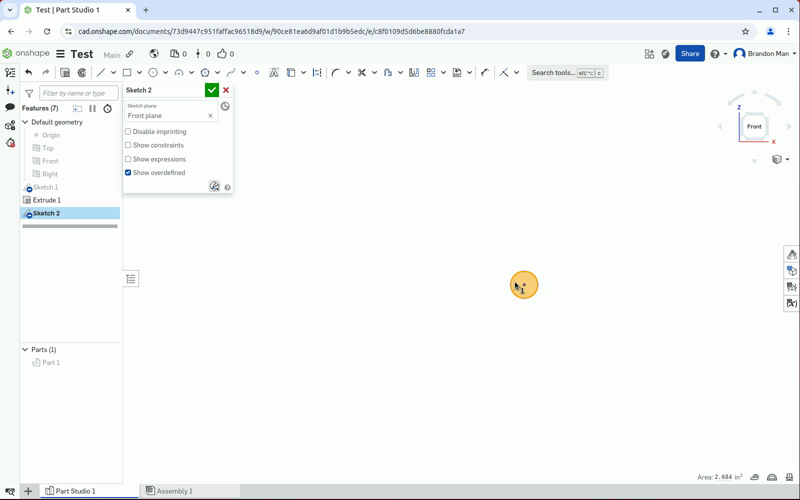
scroll(-6)
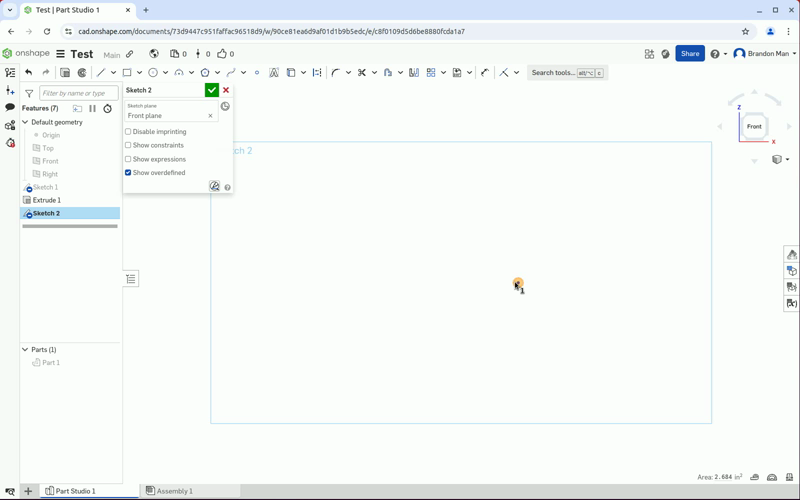
mouse_move(73, 352)
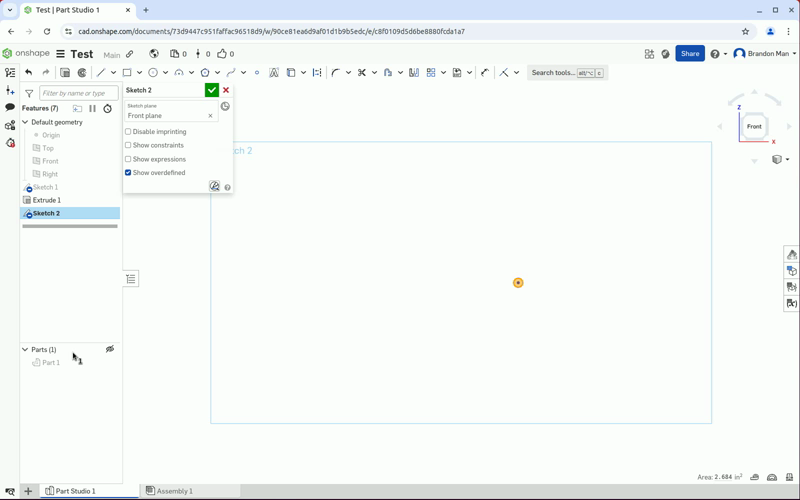
key(shift+y)
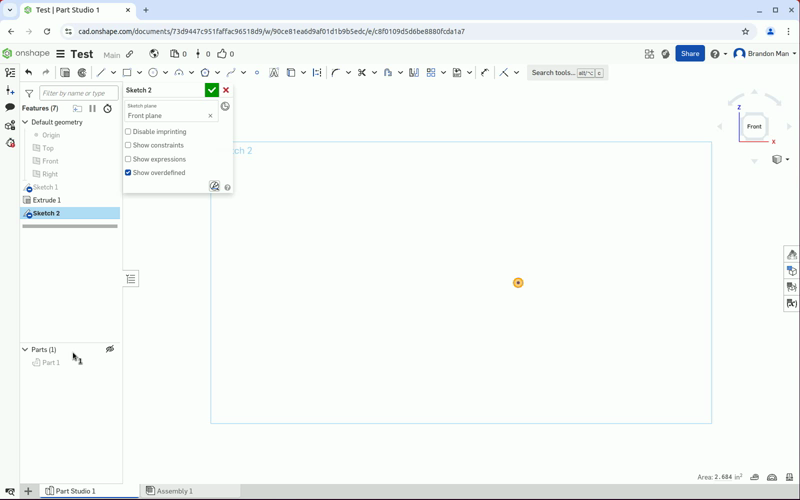
key(shift+e)
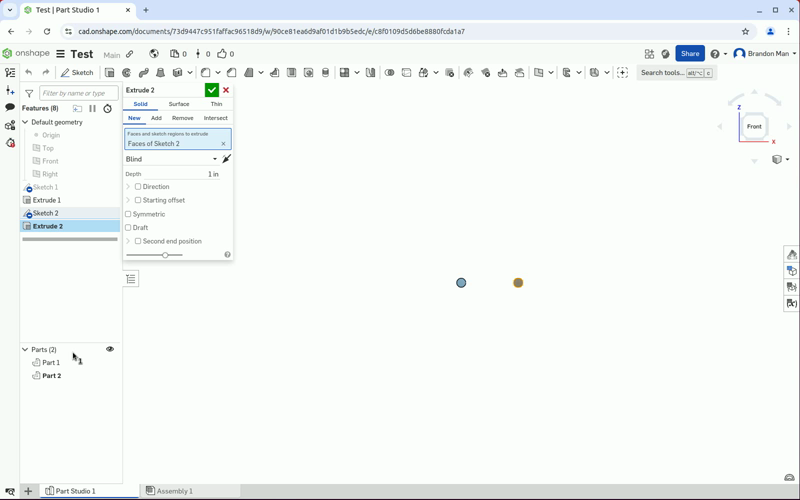
mouse_move(143, 106)
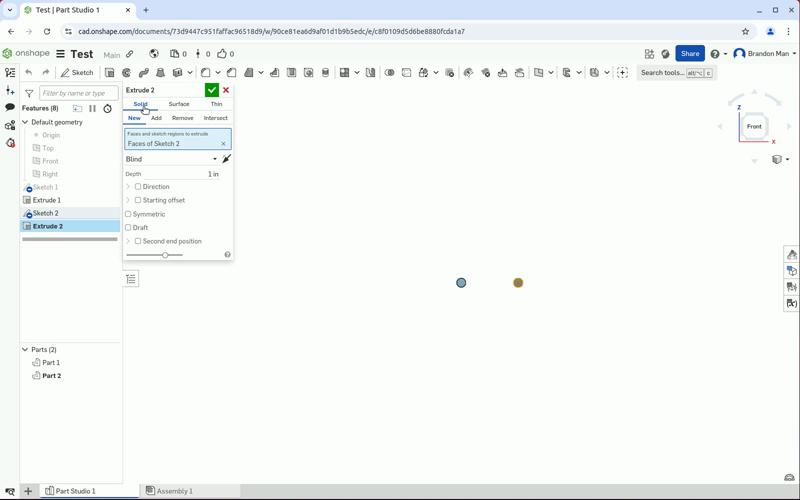
click(143, 106)
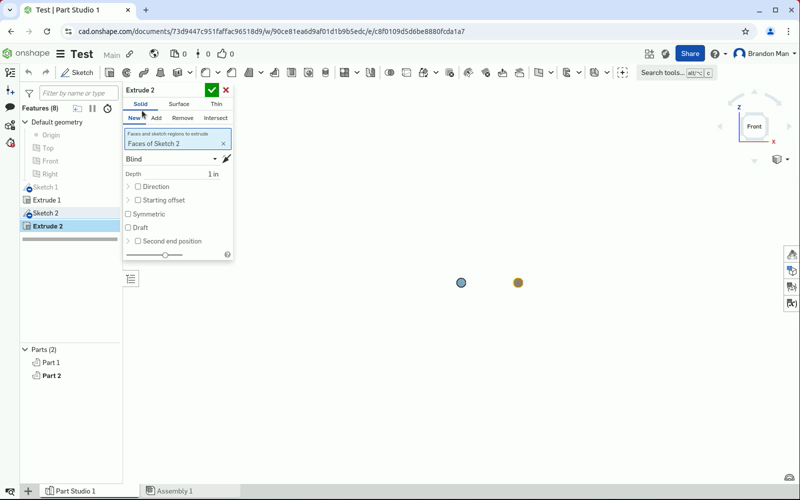
mouse_move(137, 120)
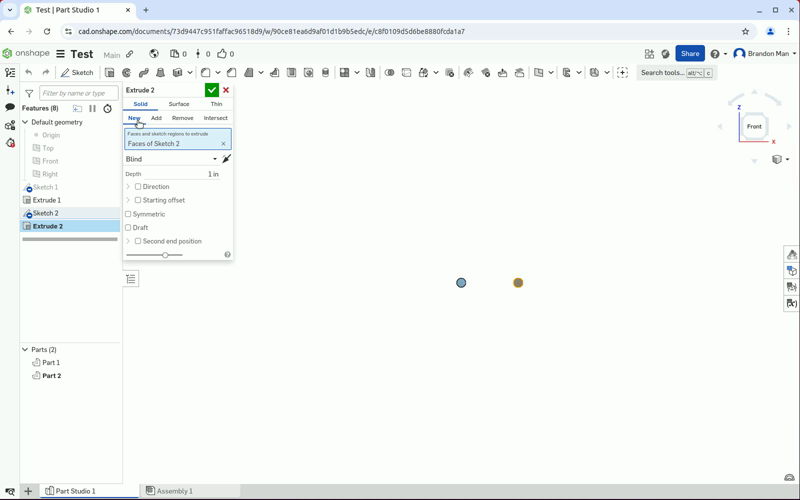
click(137, 120)
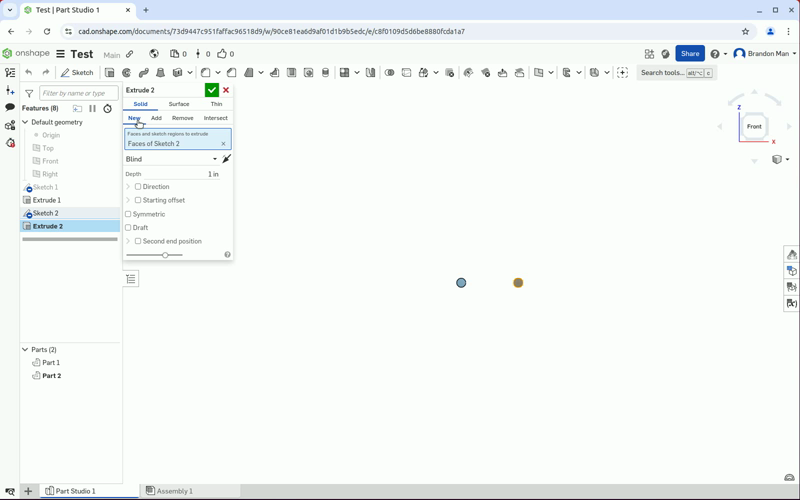
key(tab, 4)
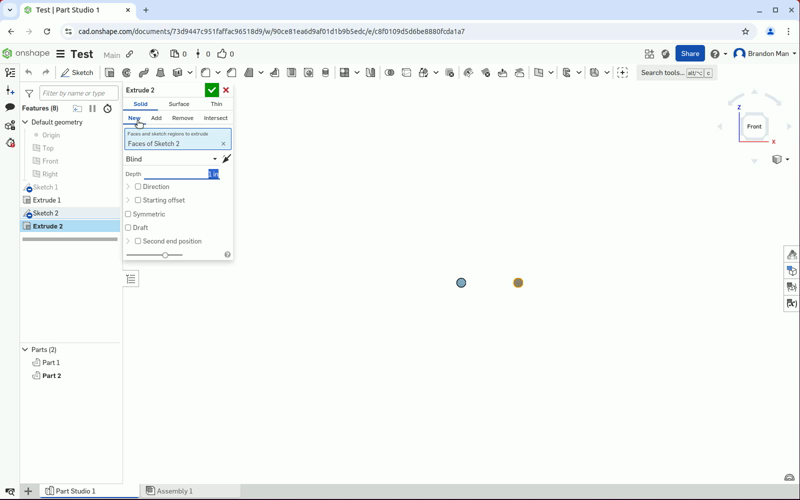
text(6.981)
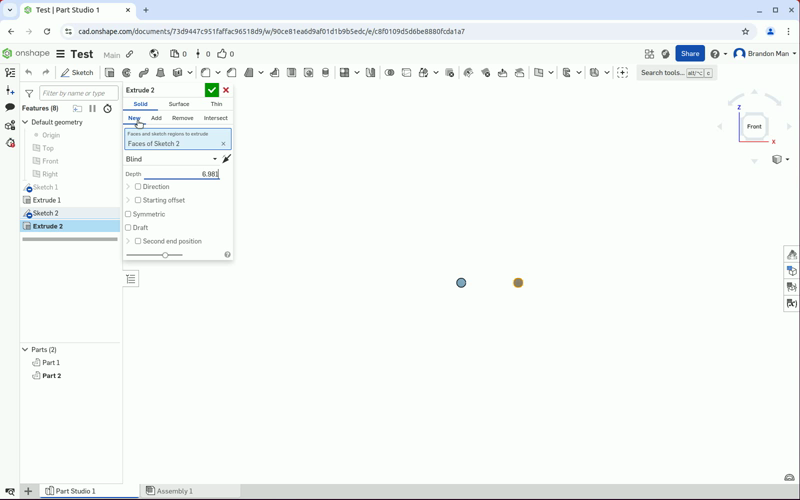
key(enter)
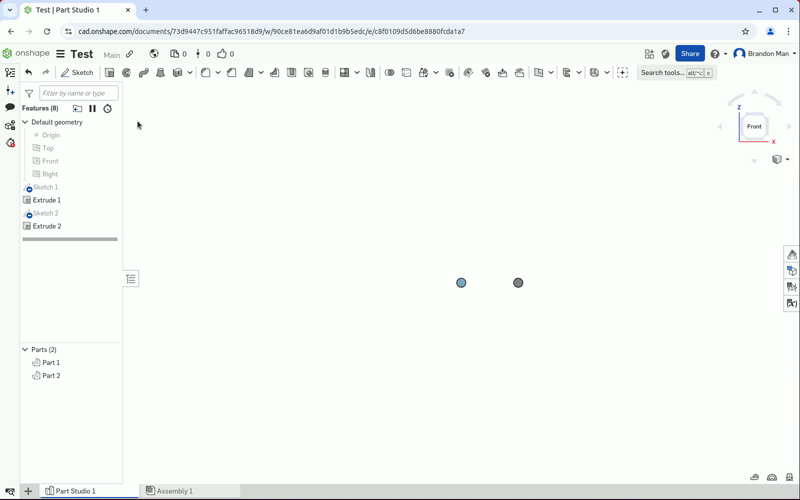
key(shift+h)
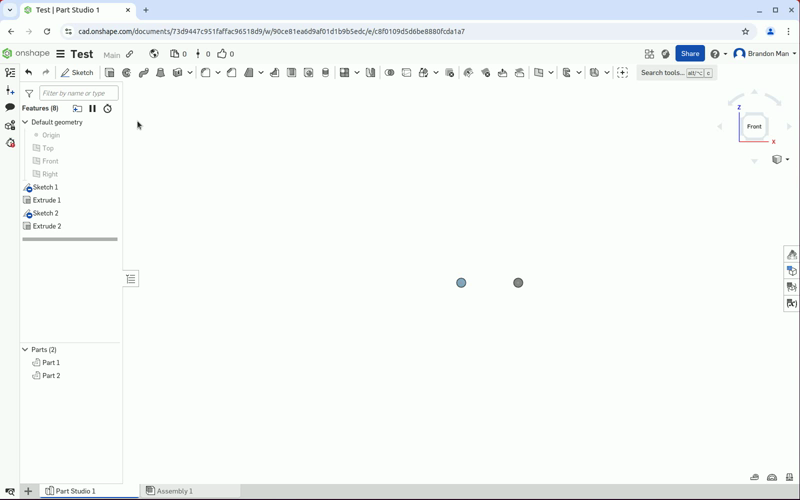
key(shift+h)
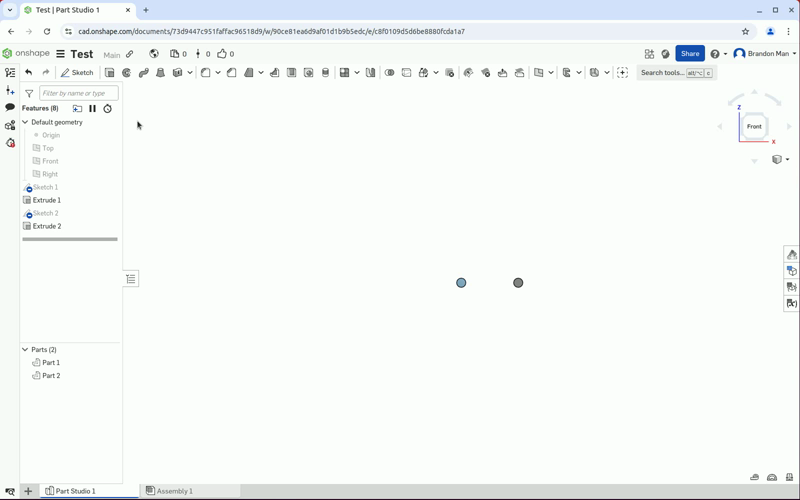
mouse_move(73, 189)
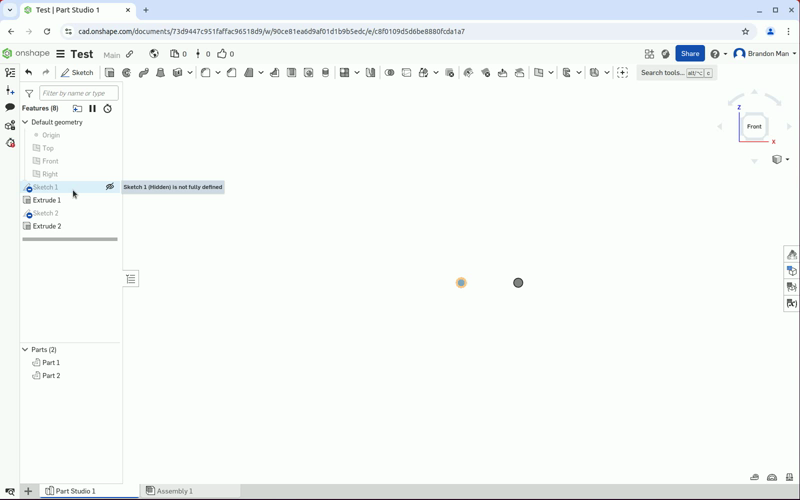
click(73, 189)
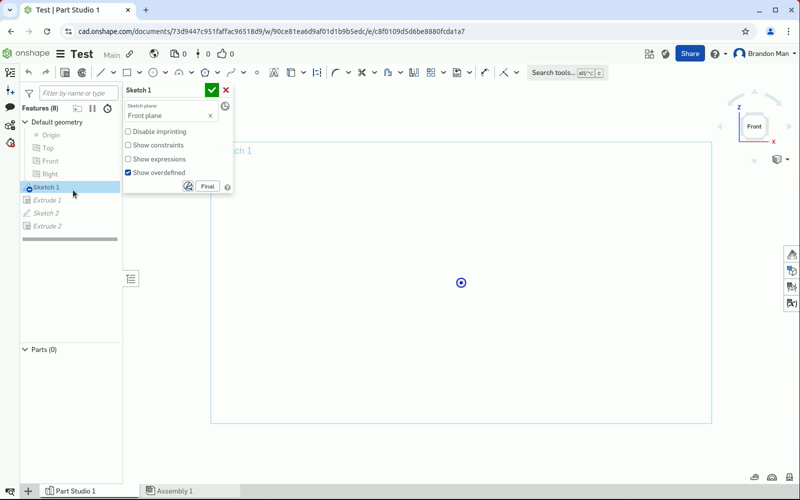
mouse_move(229, 92)
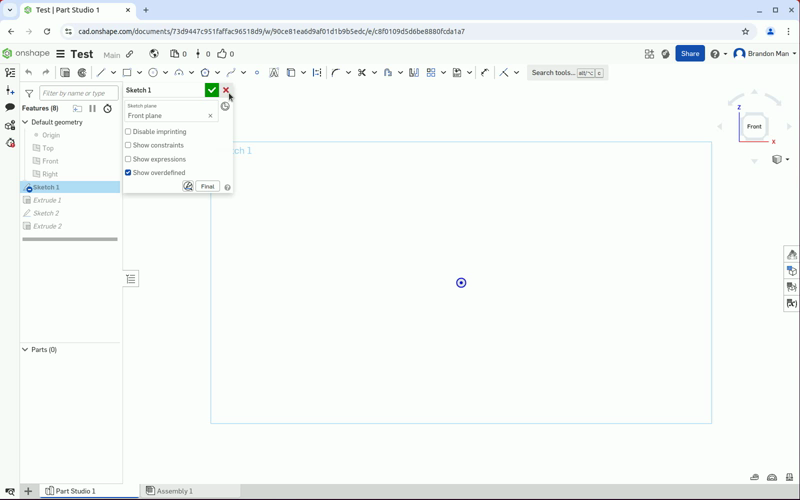
click(229, 92)
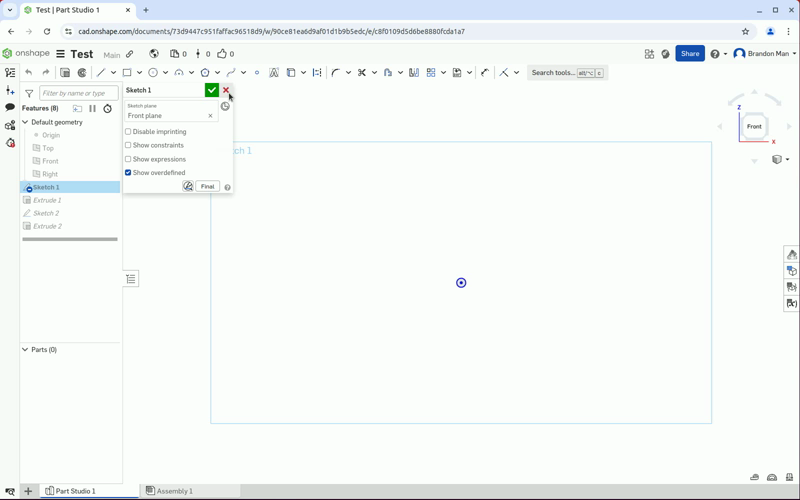
key(shift+s)
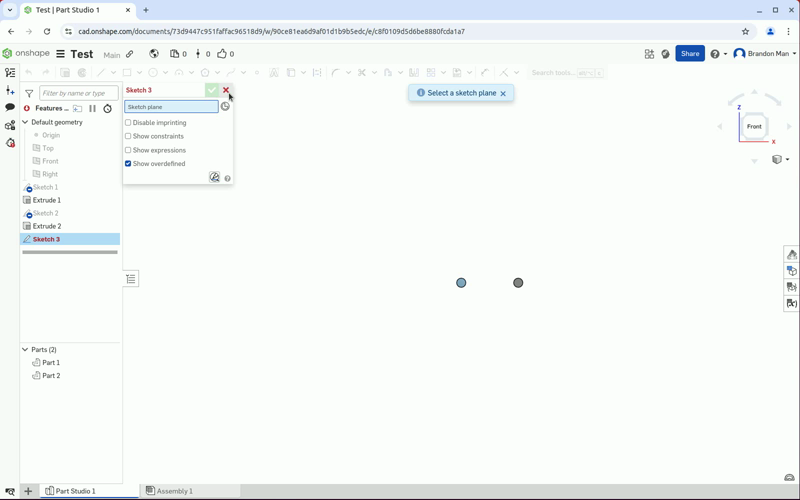
mouse_move(73, 163)
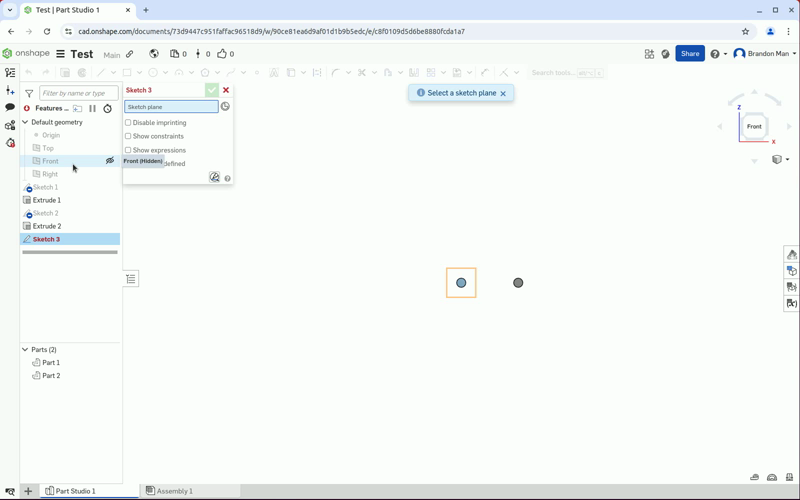
click(73, 163)
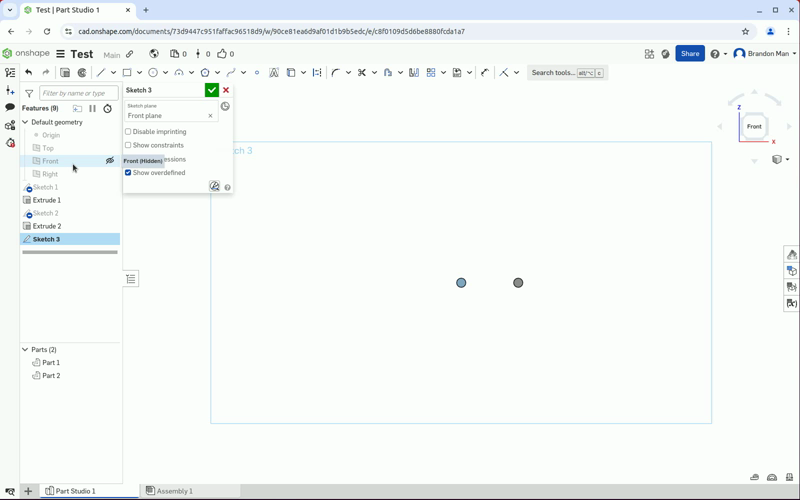
mouse_move(73, 352)
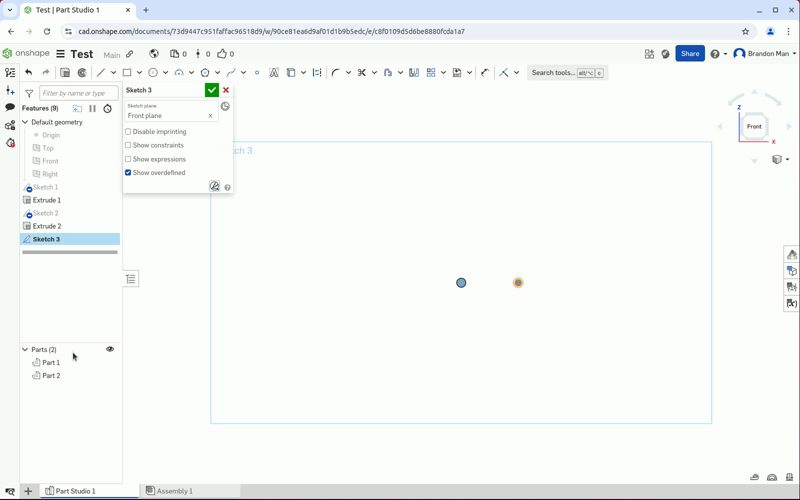
key(y)
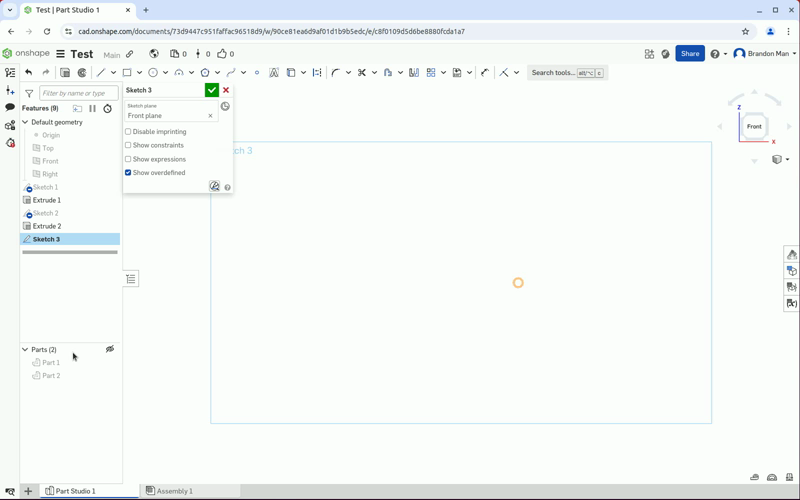
key(l)
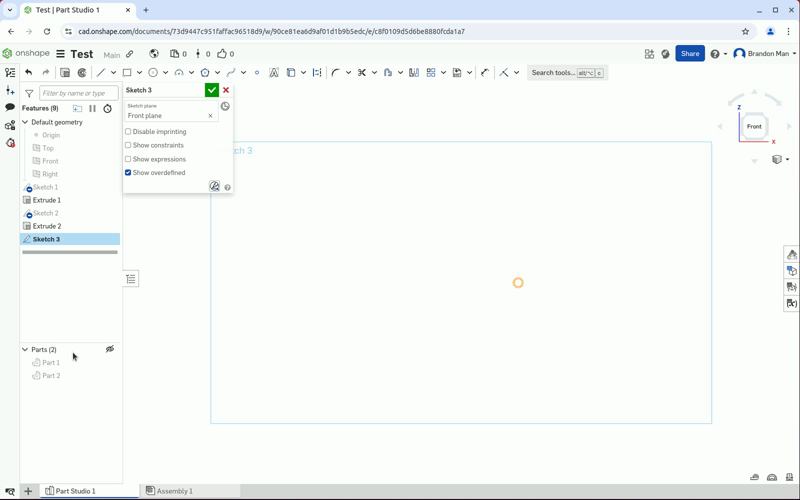
key_down(shift)
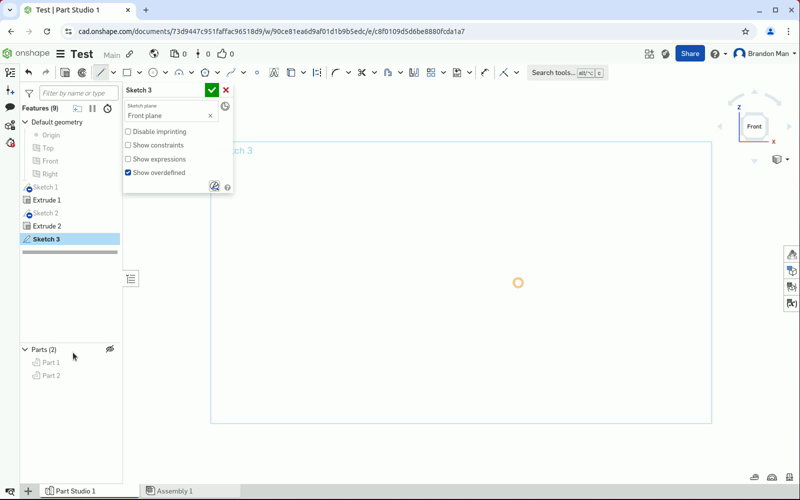
mouse_move(348, 294)
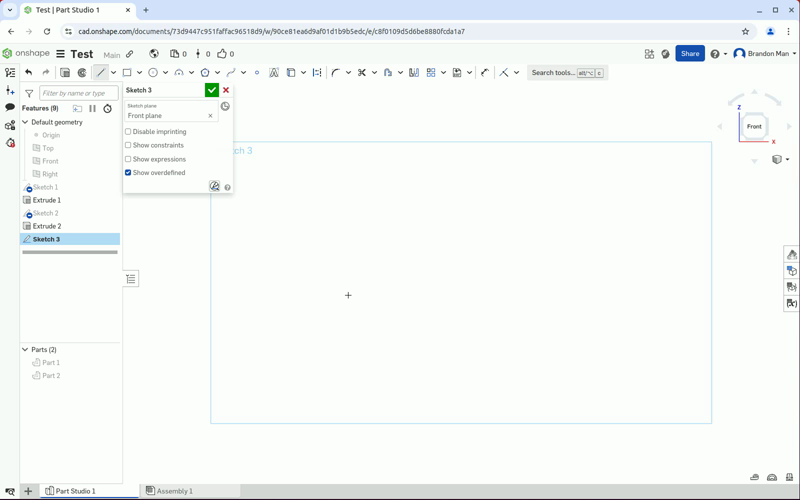
click(348, 294)
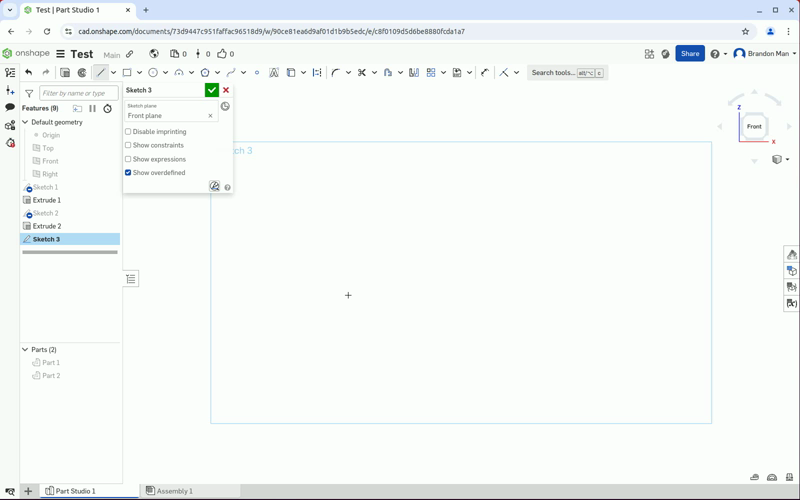
key_up(shift)
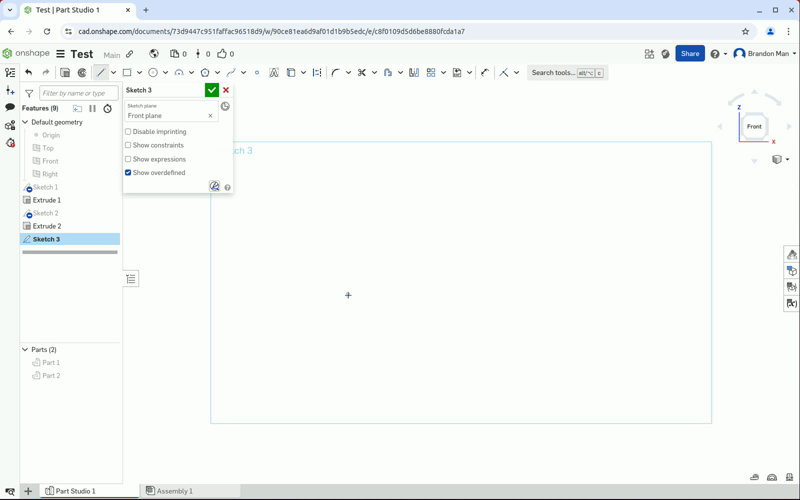
key_down(shift)
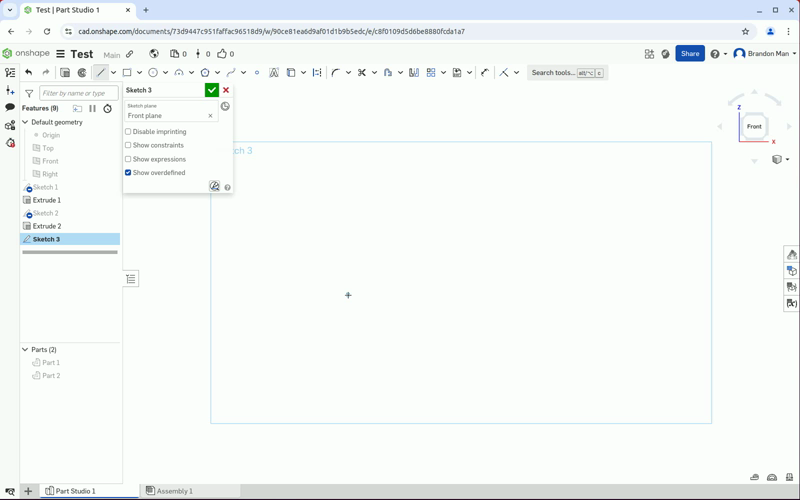
mouse_move(572, 294)
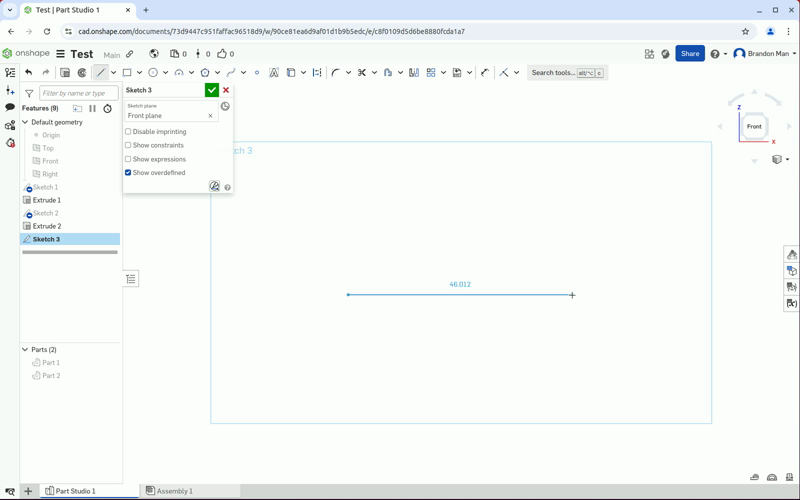
click(572, 294)
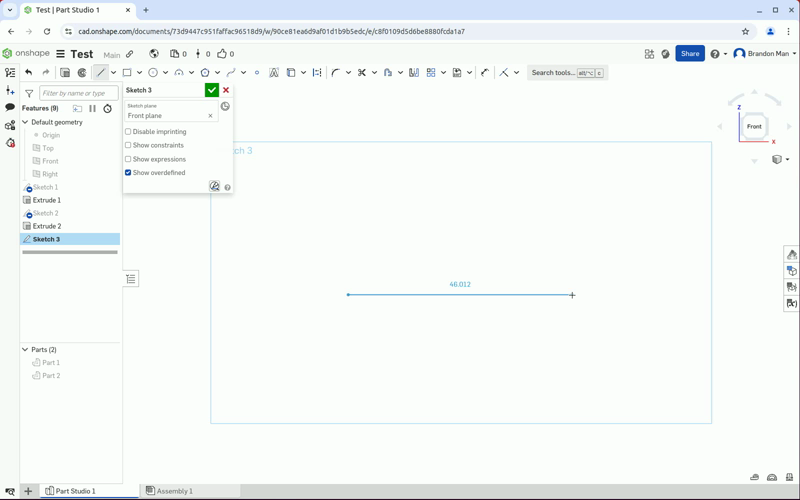
key_up(shift)
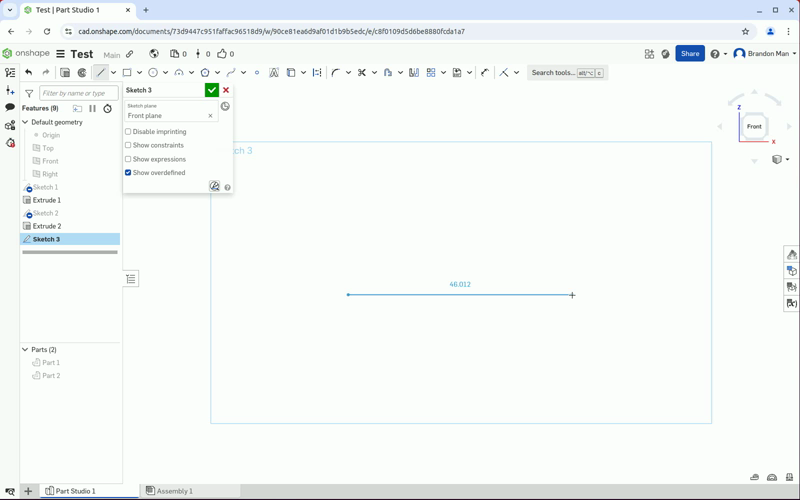
key_down(shift)
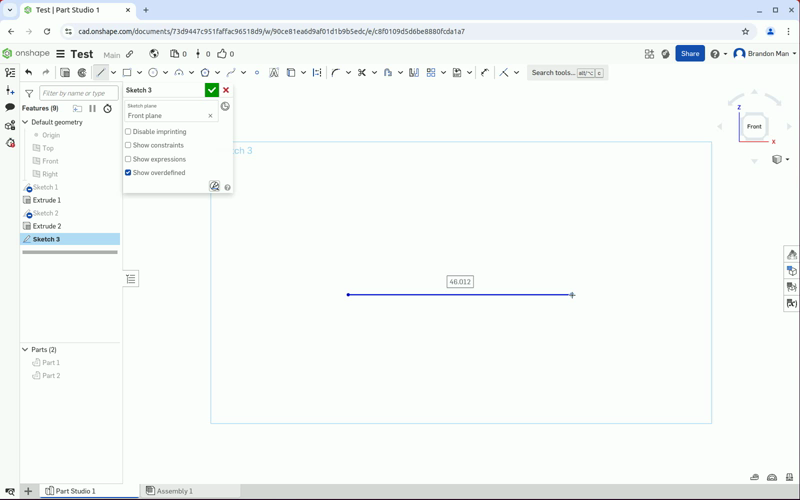
mouse_move(589, 294)
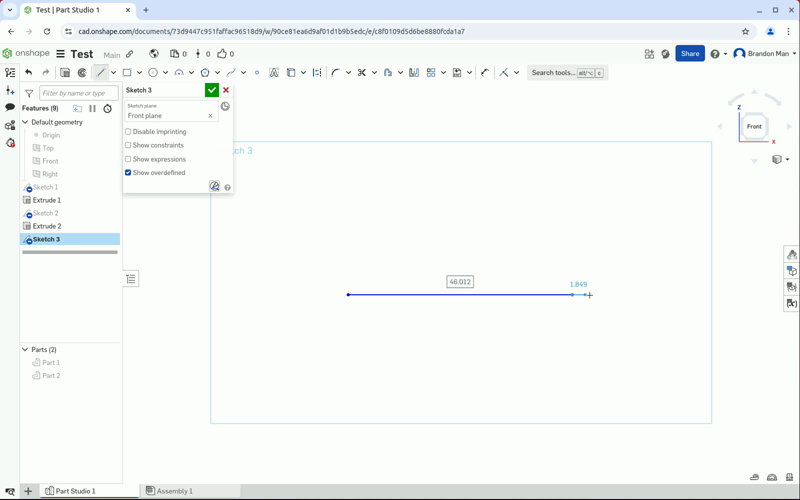
mouse_move(572, 270)
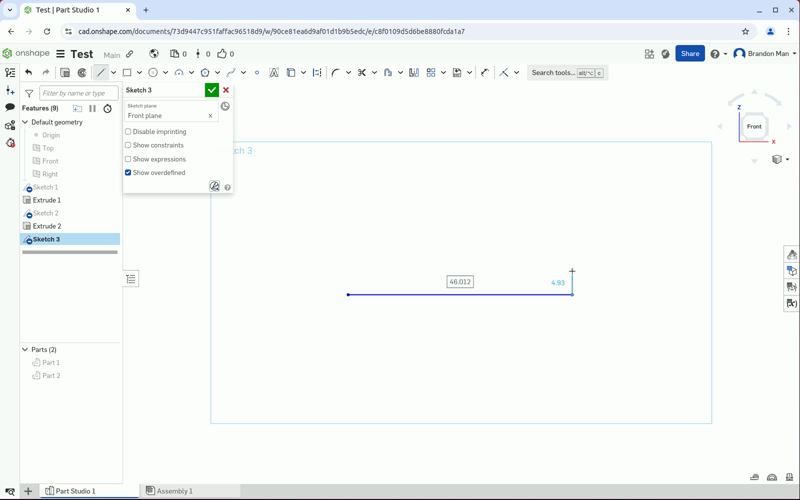
click(572, 270)
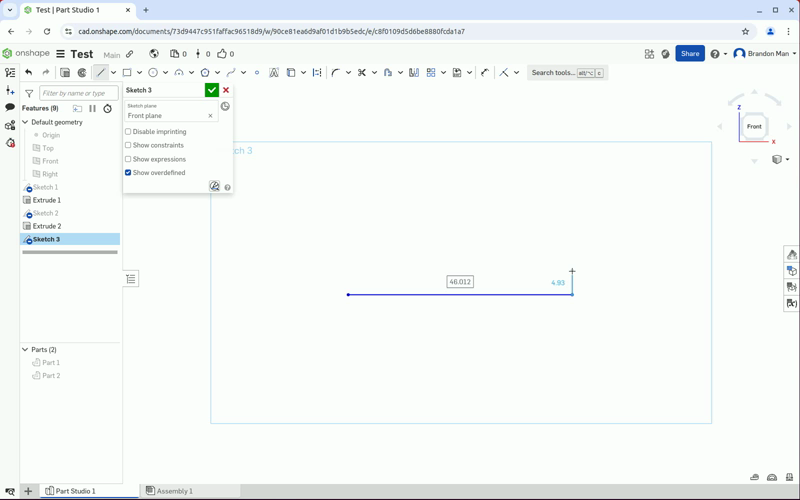
key_up(shift)
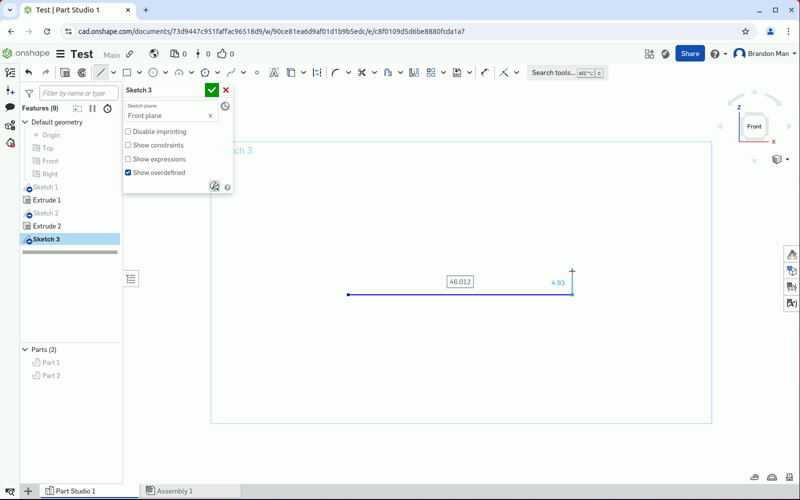
key_down(shift)
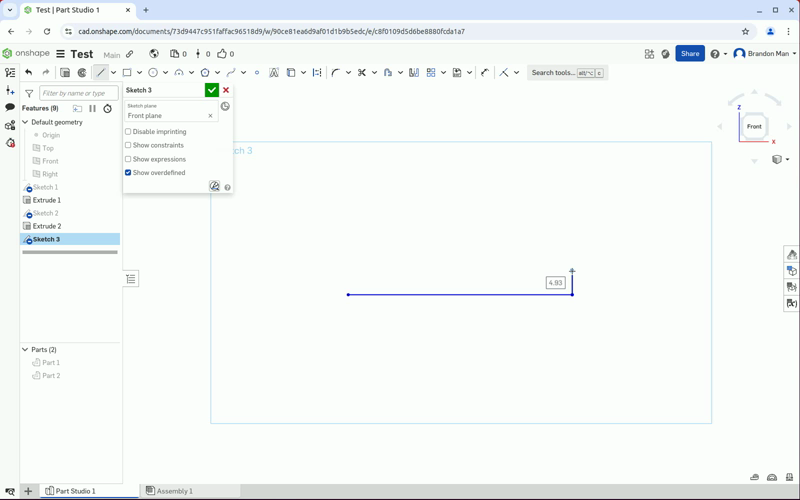
mouse_move(348, 270)
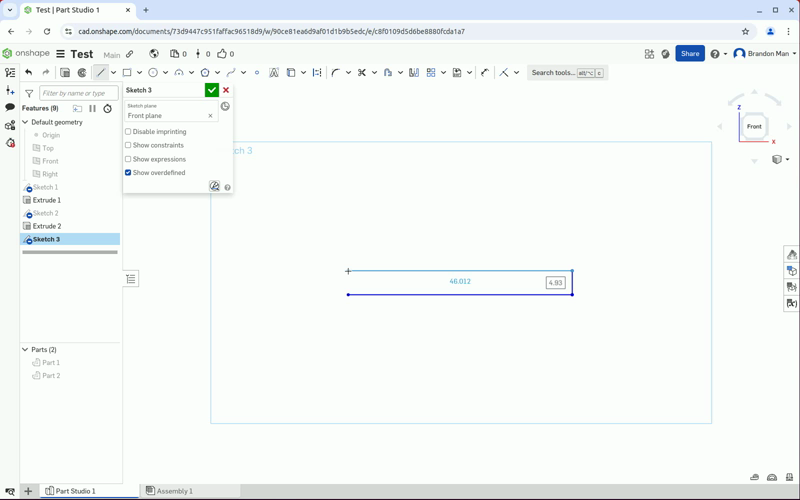
click(348, 270)
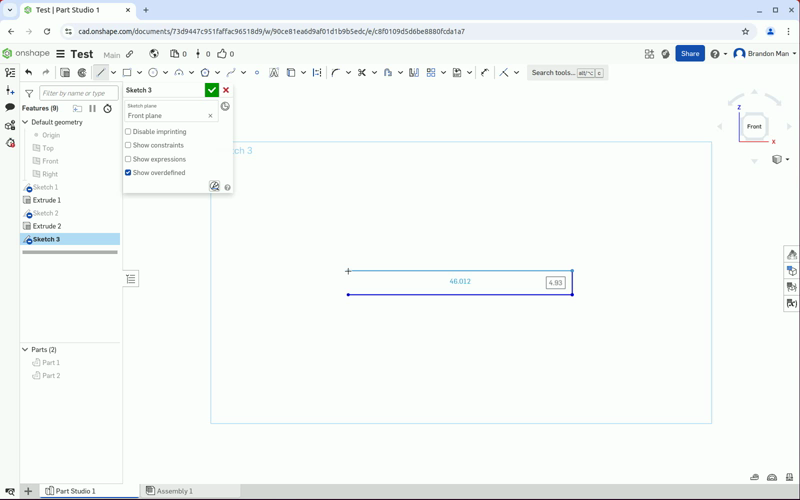
key_up(shift)
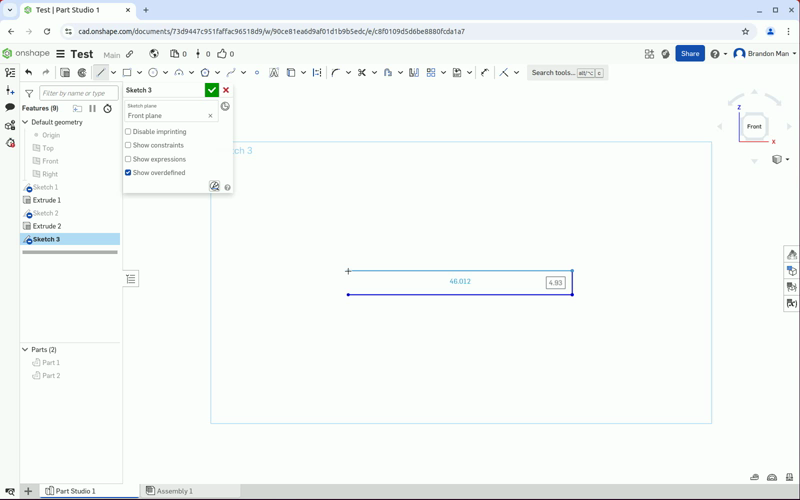
mouse_move(378, 270)
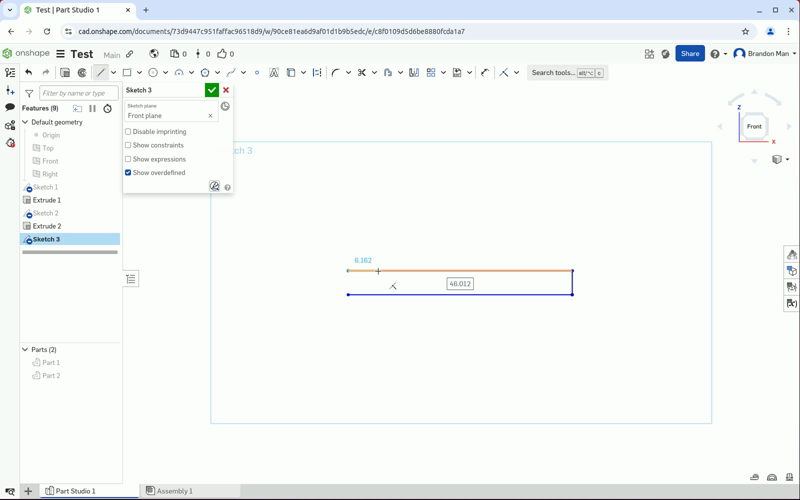
key_down(shift)
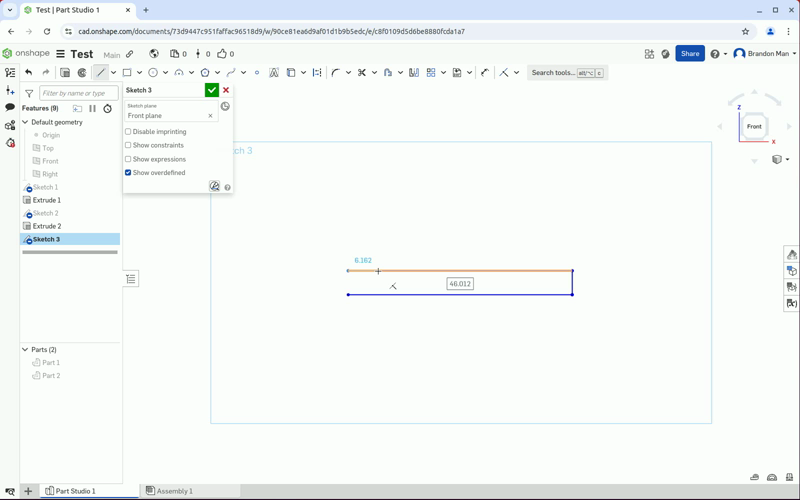
mouse_move(348, 294)
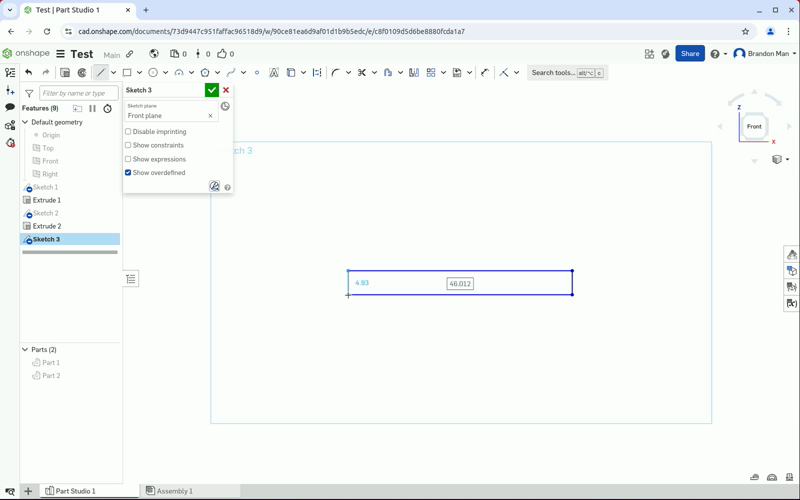
key_up(shift)
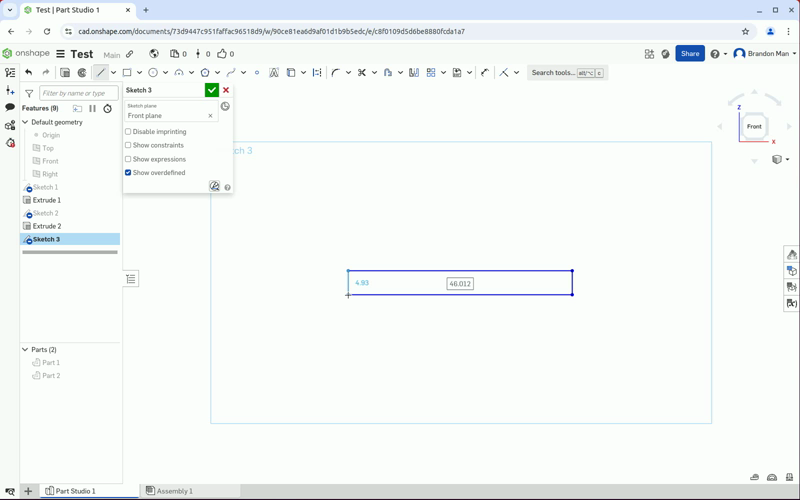
click(348, 294)
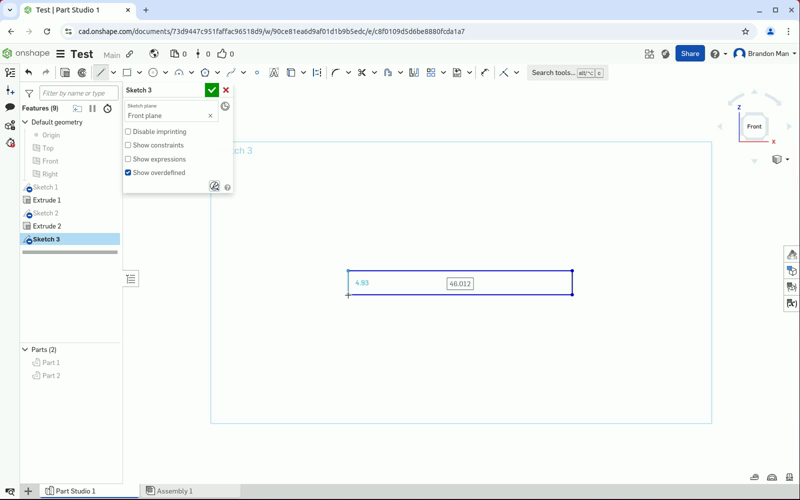
key(esc)
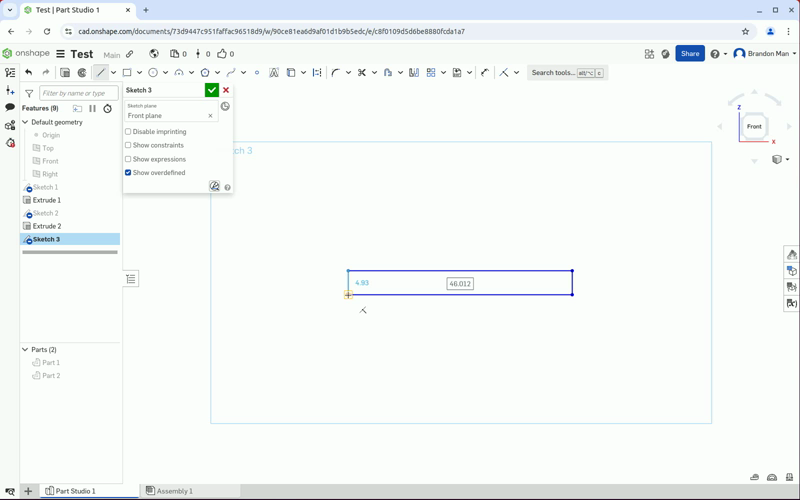
key(c)
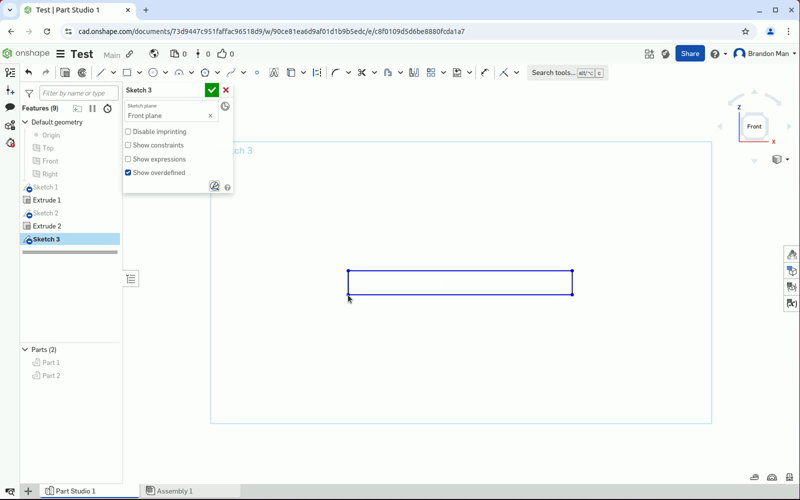
key_down(shift)
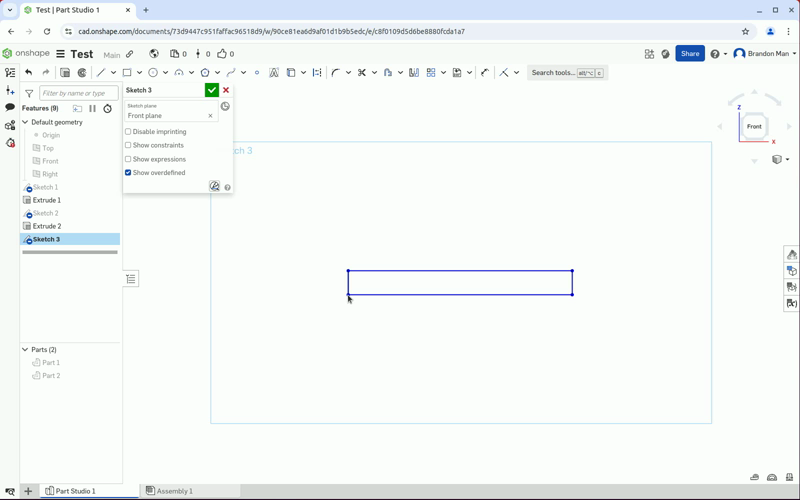
mouse_move(461, 282)
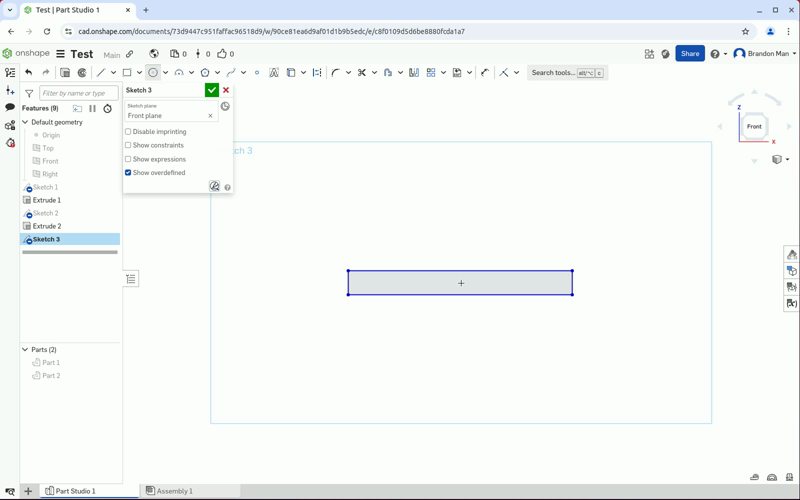
click(461, 282)
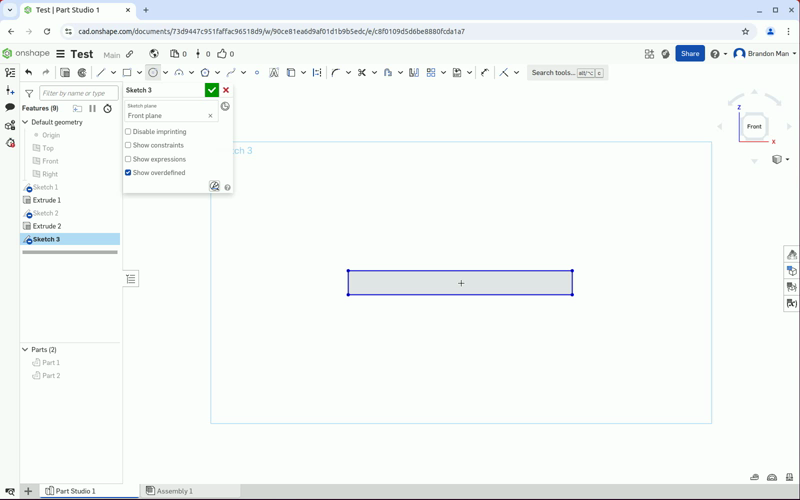
key_up(shift)
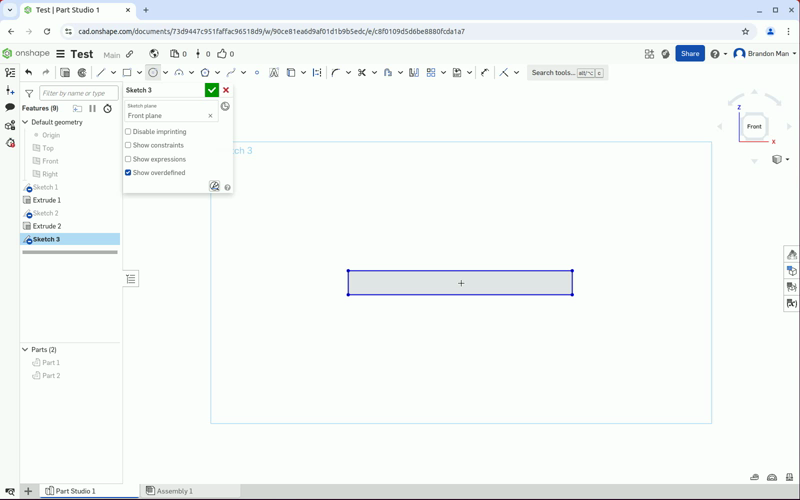
mouse_move(463, 282)
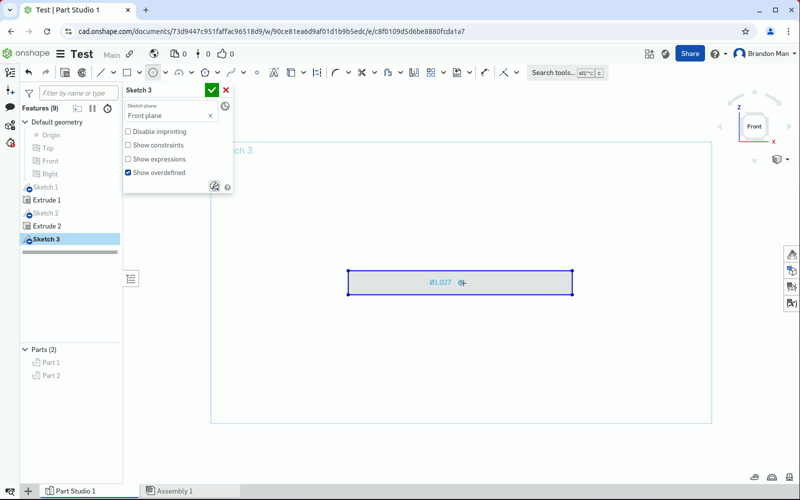
scroll(6)
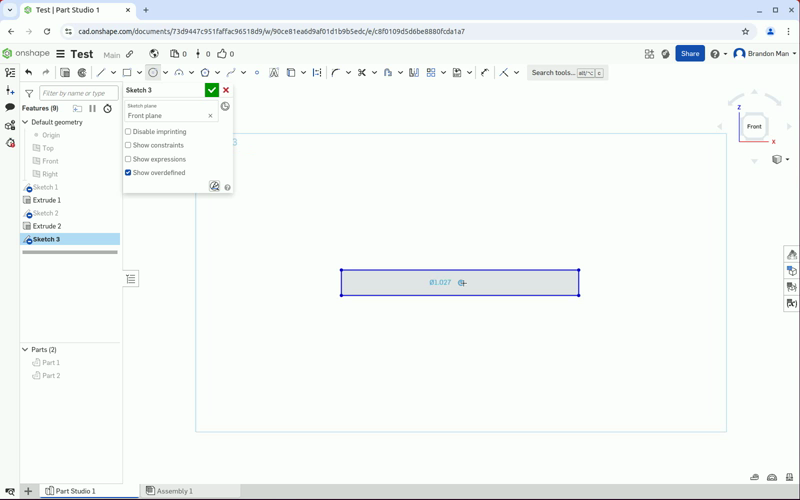
scroll(6)
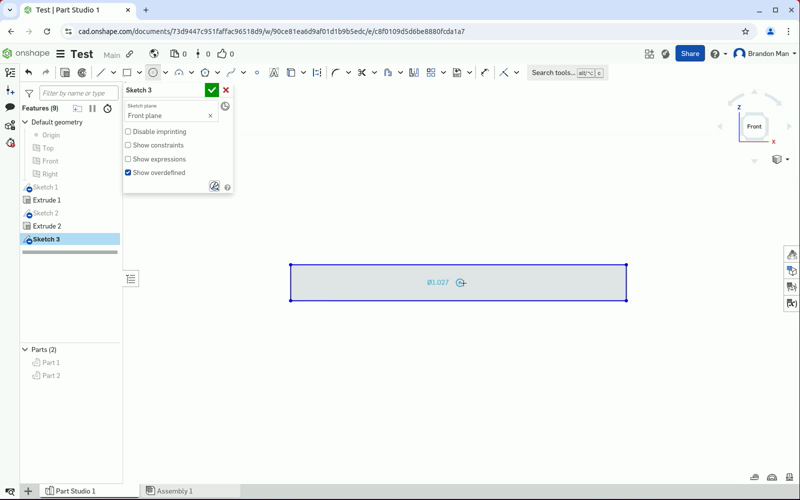
scroll(6)
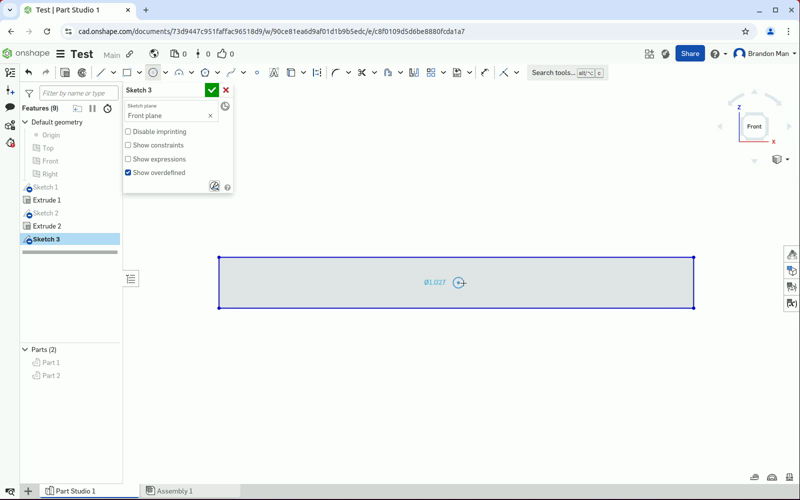
scroll(6)
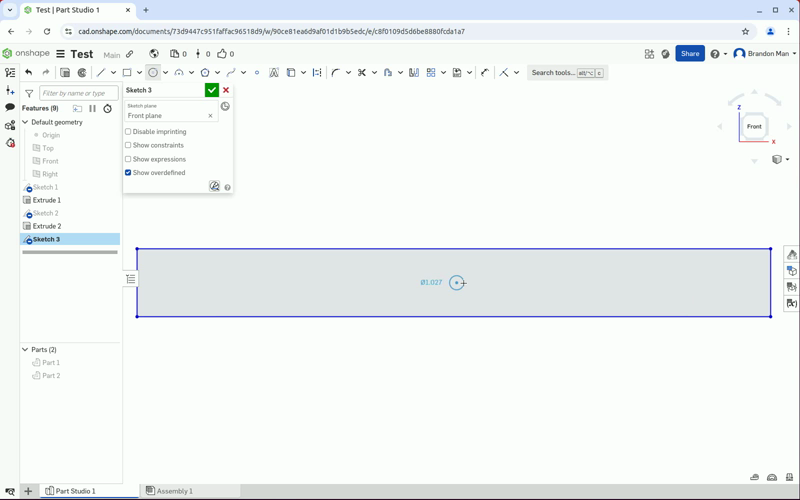
scroll(6)
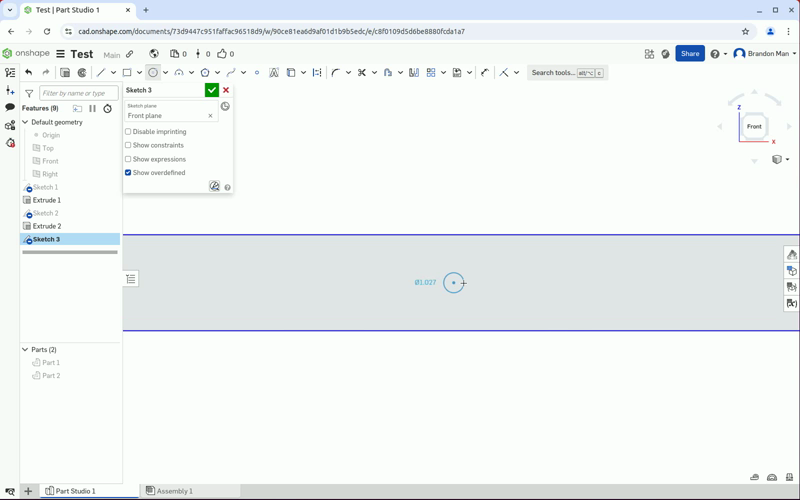
scroll(6)
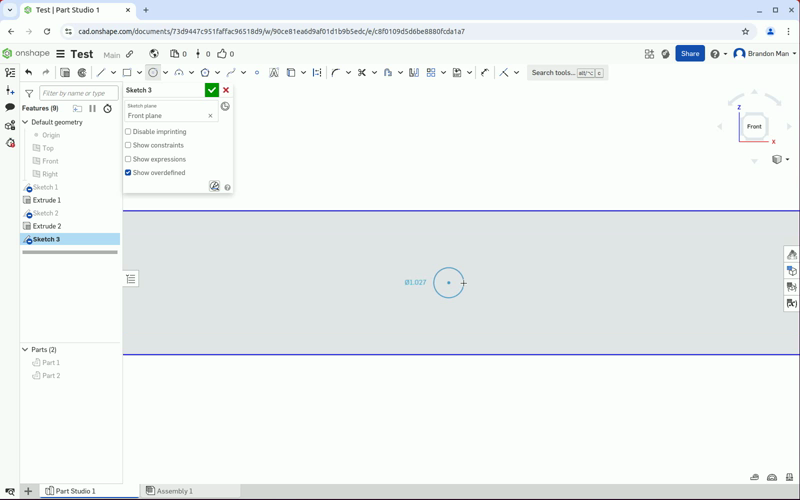
scroll(6)
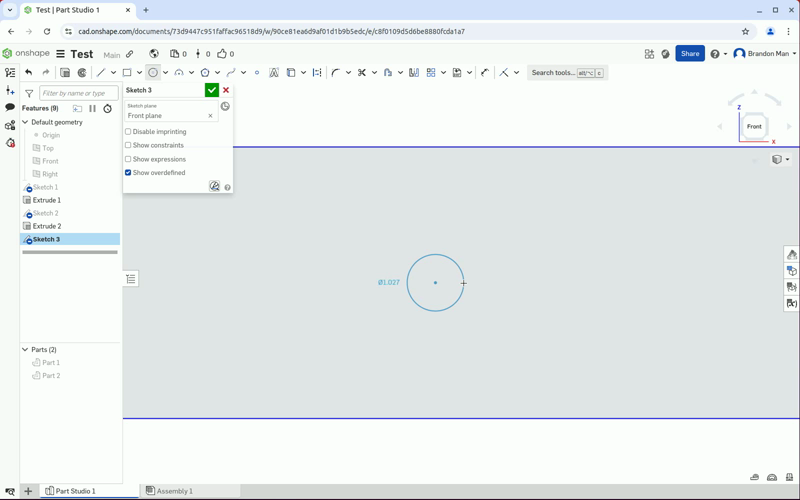
click(463, 282)
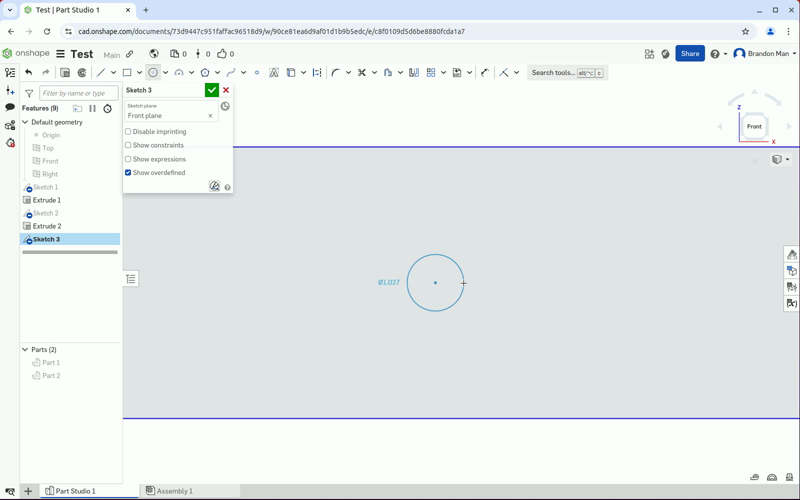
scroll(-6)
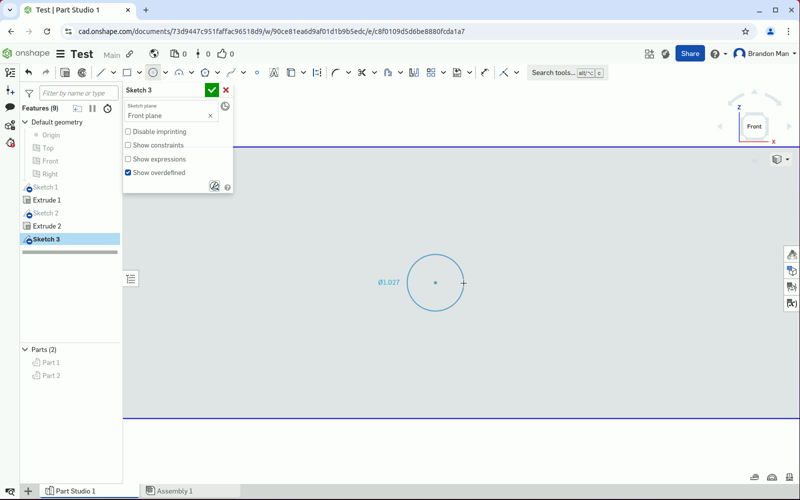
scroll(-6)
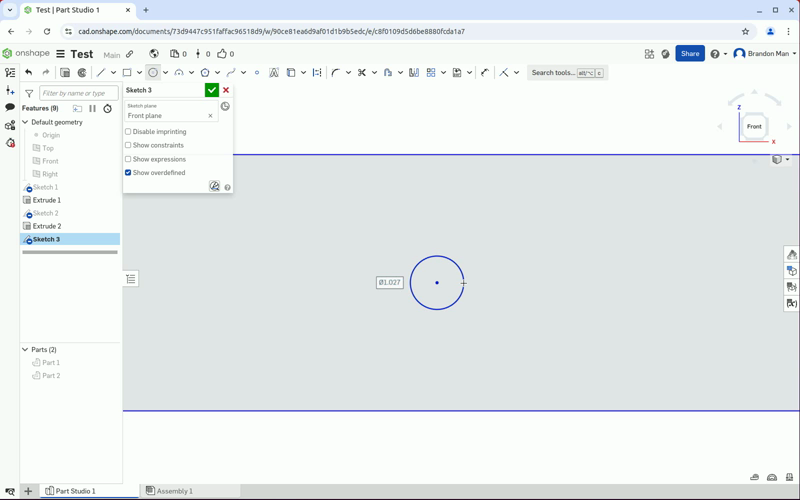
scroll(-6)
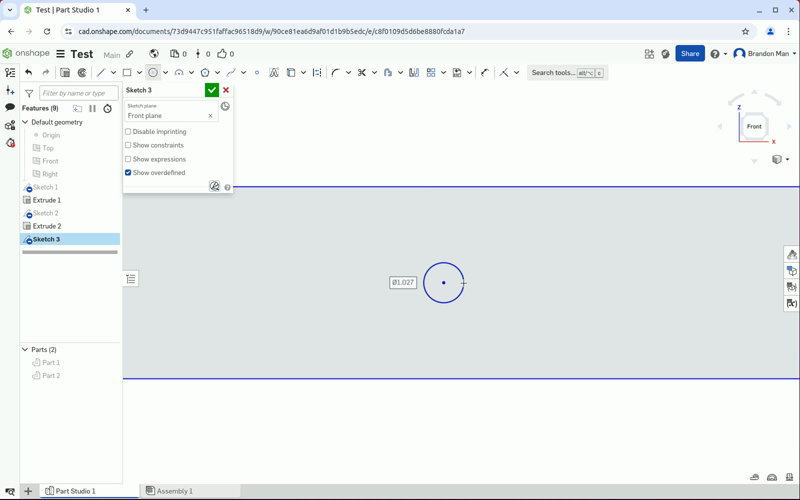
scroll(-6)
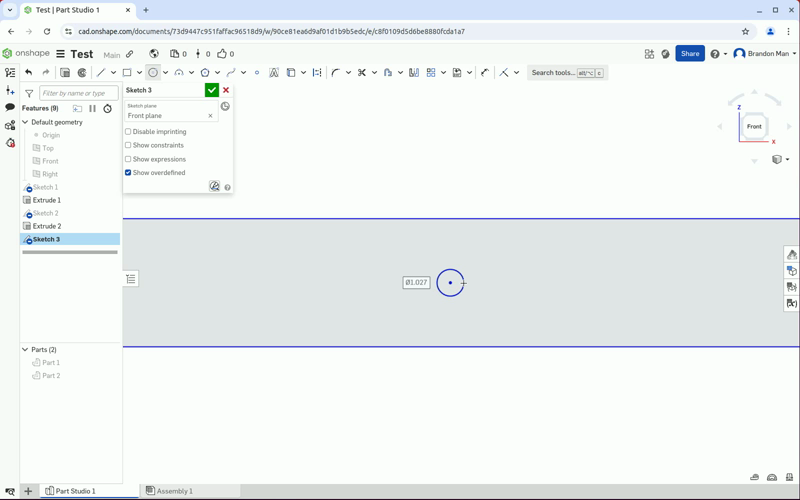
scroll(-6)
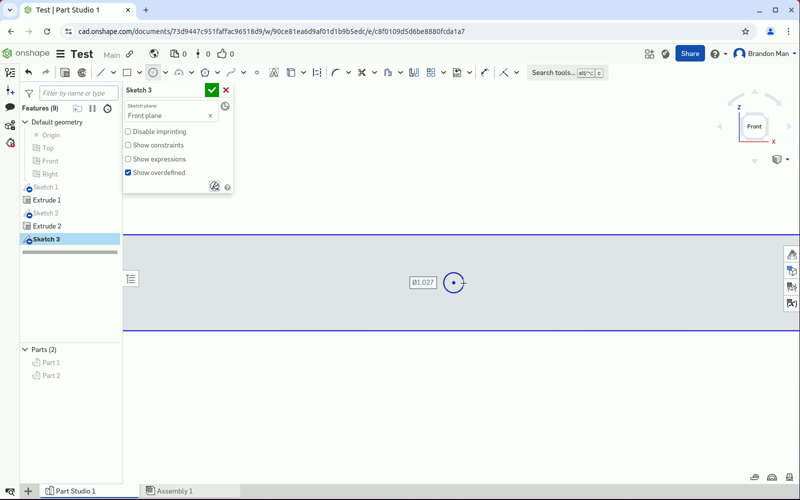
scroll(-6)
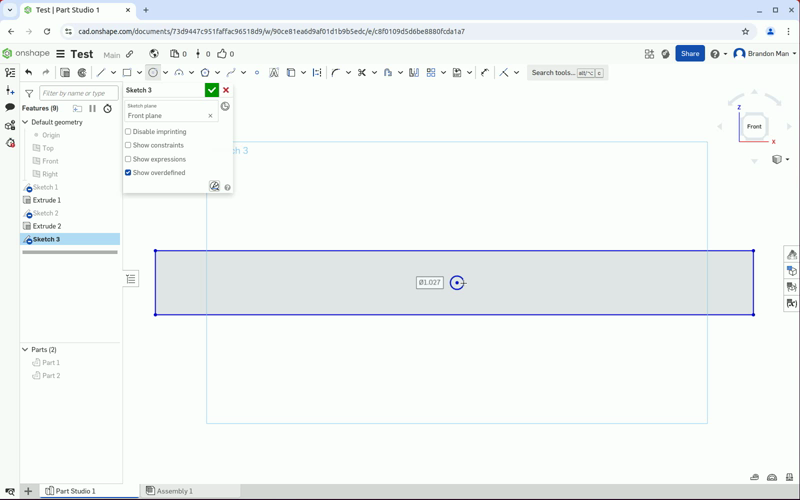
scroll(-6)
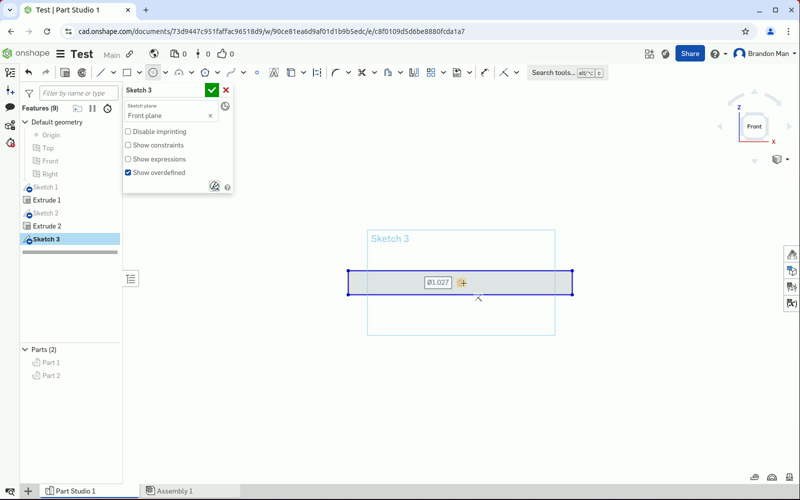
key(esc)
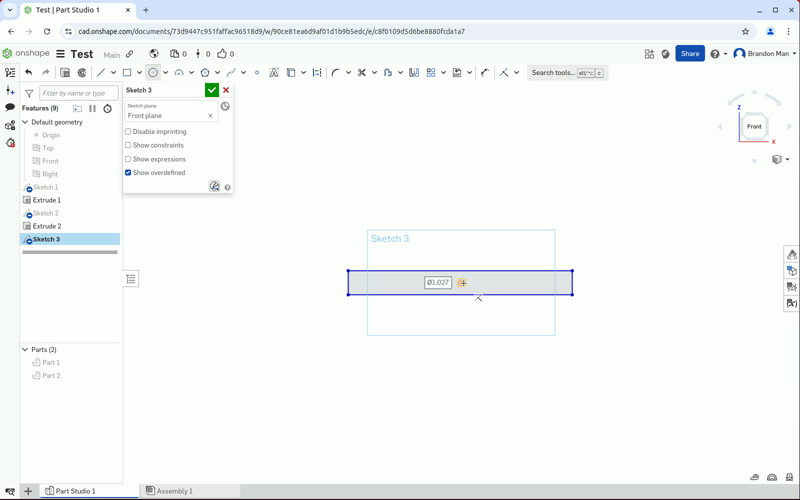
key(c)
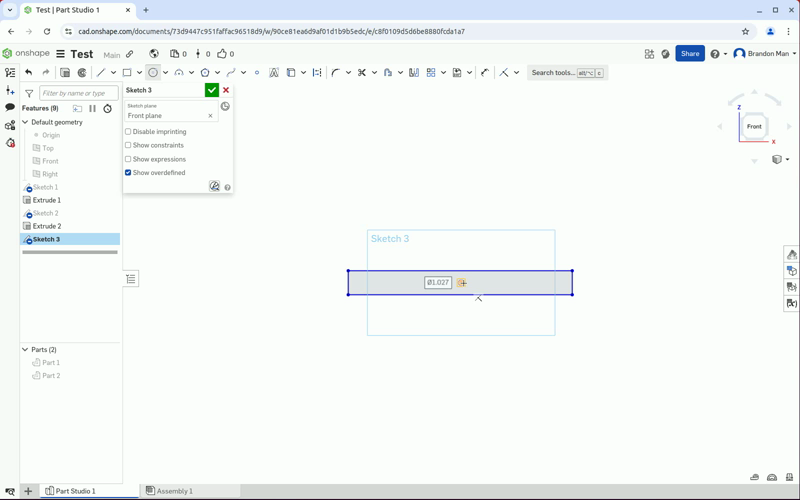
key_down(shift)
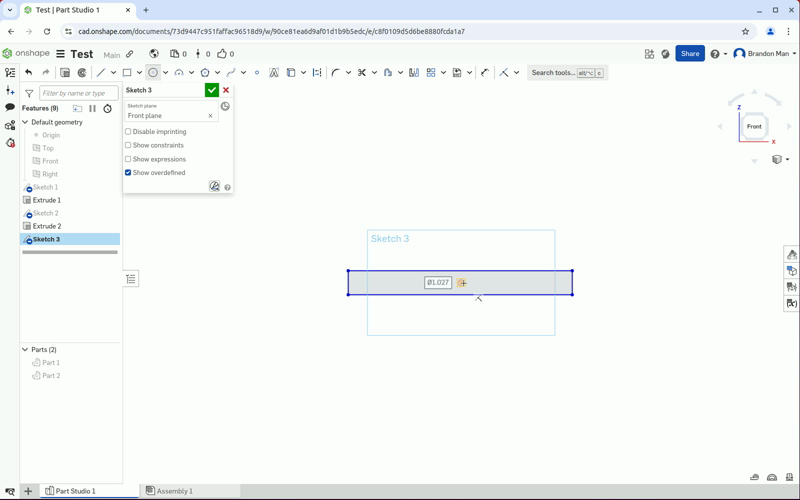
mouse_move(515, 282)
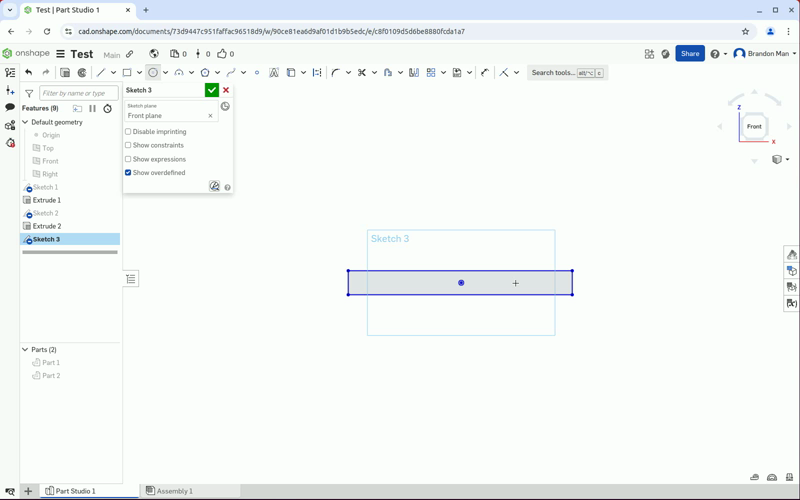
click(515, 282)
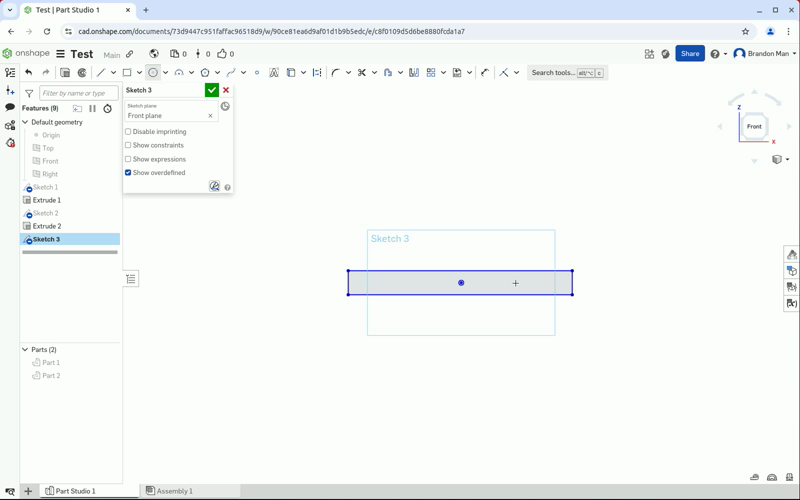
key_up(shift)
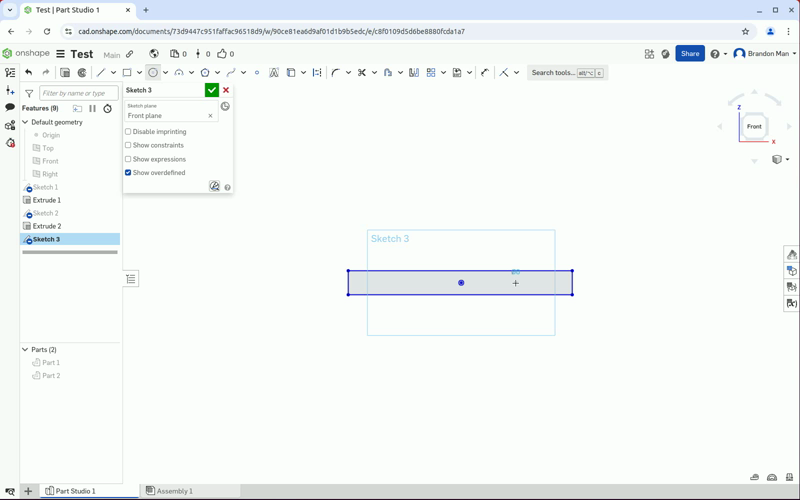
mouse_move(520, 282)
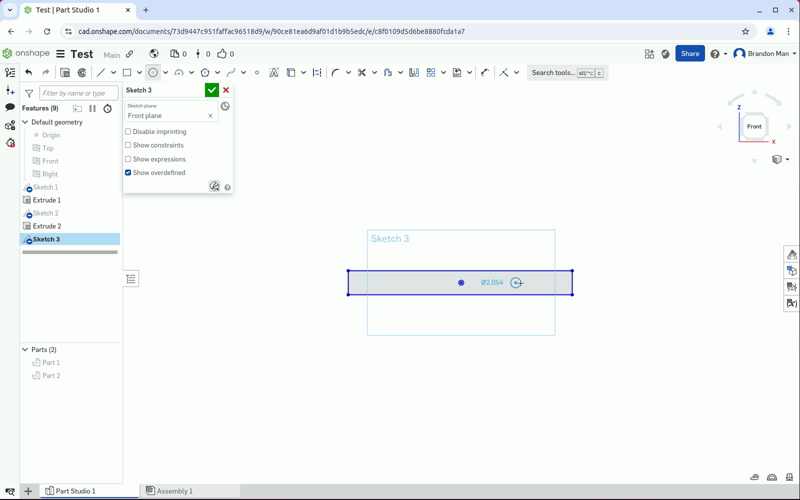
click(520, 282)
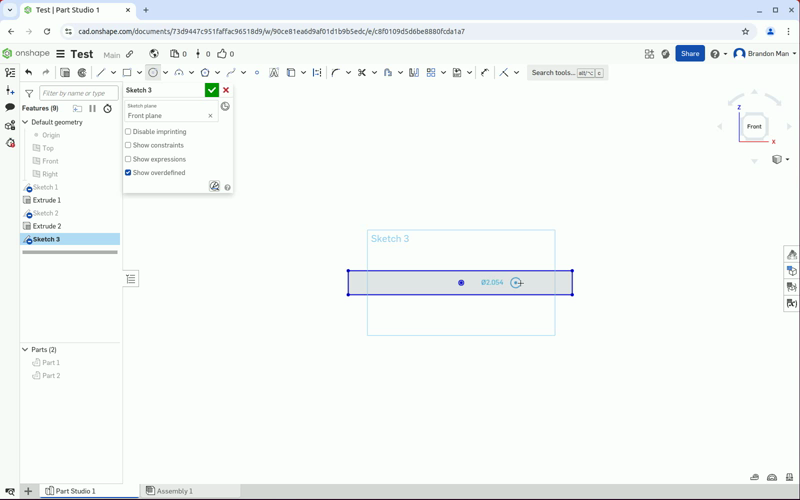
key(esc)
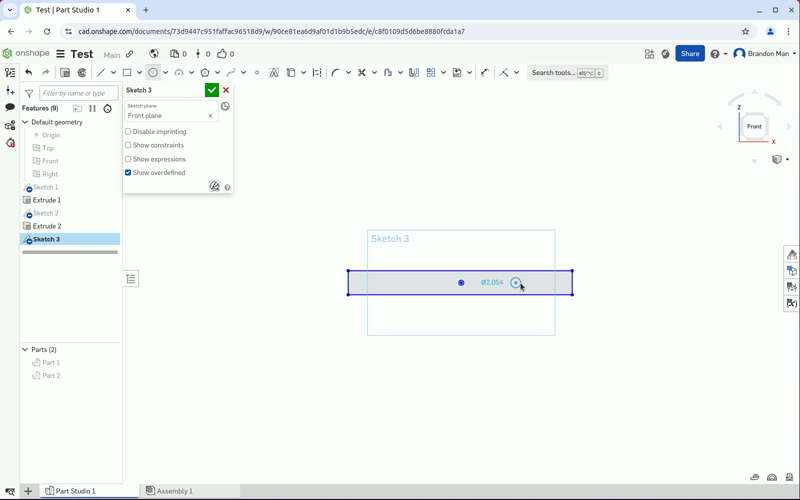
mouse_move(478, 283)
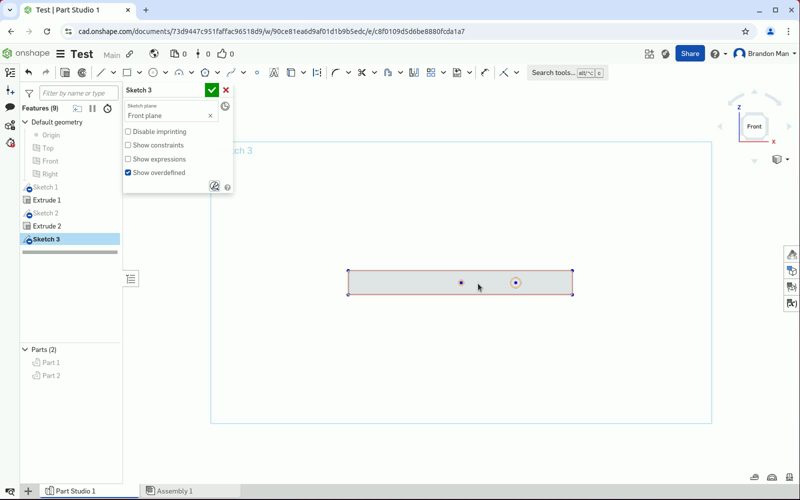
click(478, 283)
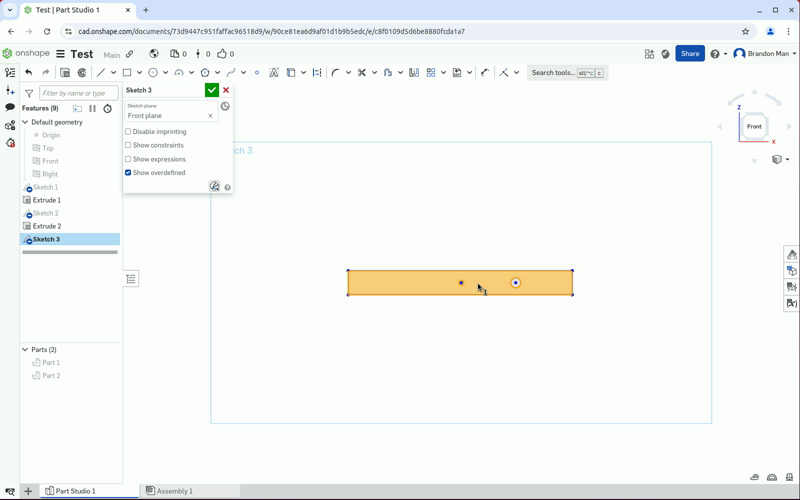
mouse_move(73, 352)
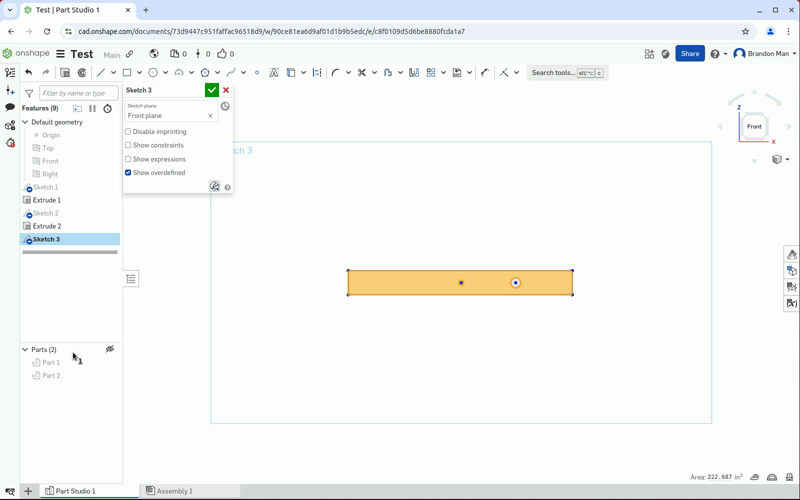
key(shift+y)
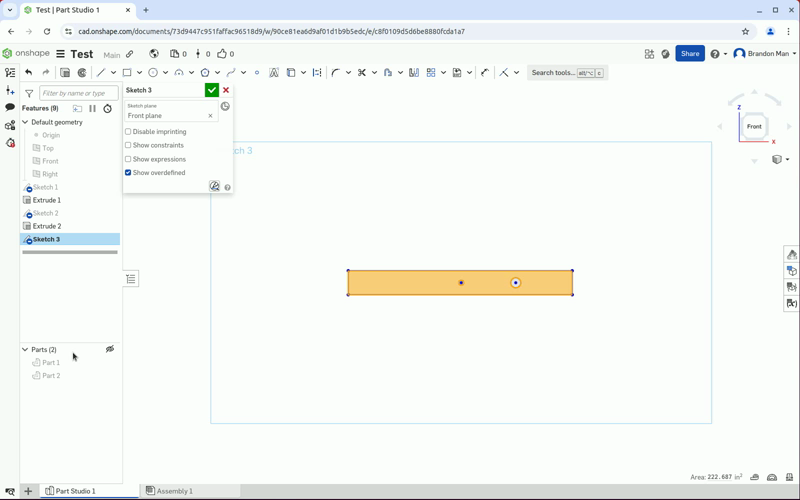
key(shift+e)
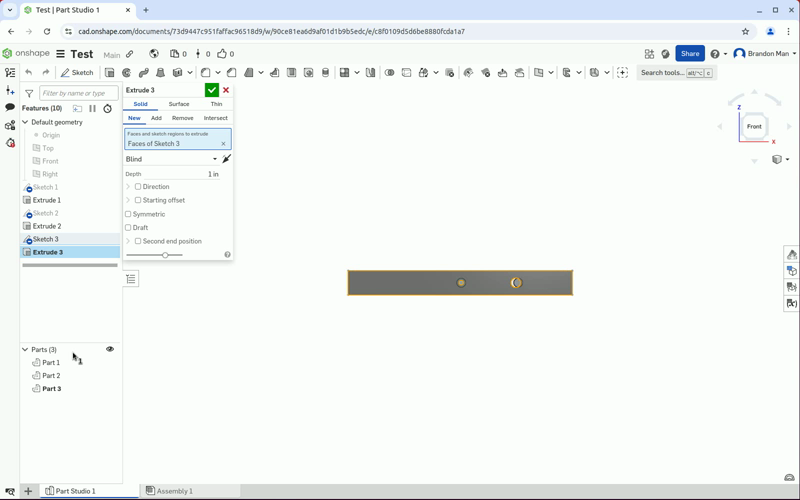
mouse_move(143, 106)
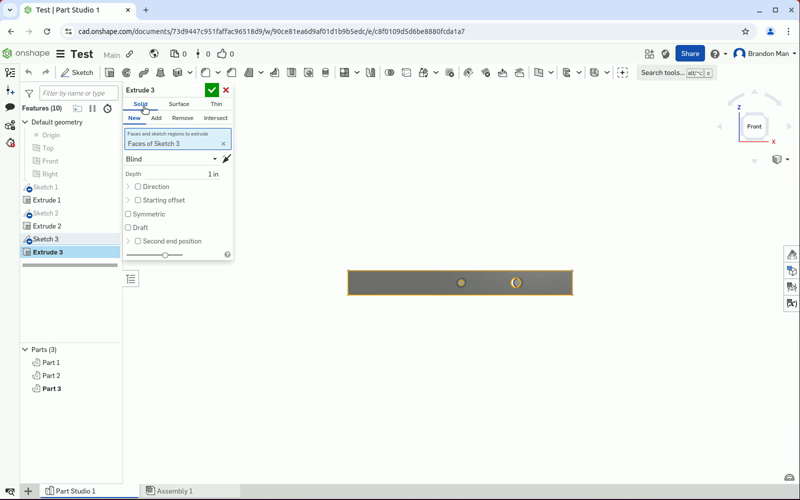
click(143, 106)
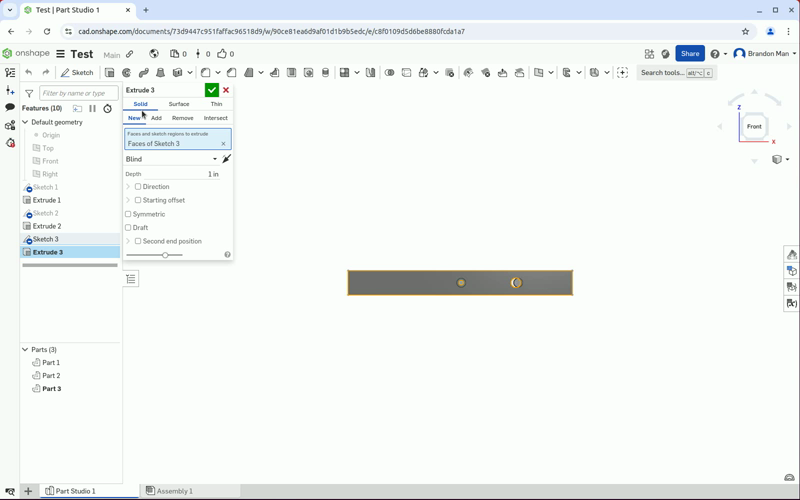
mouse_move(137, 120)
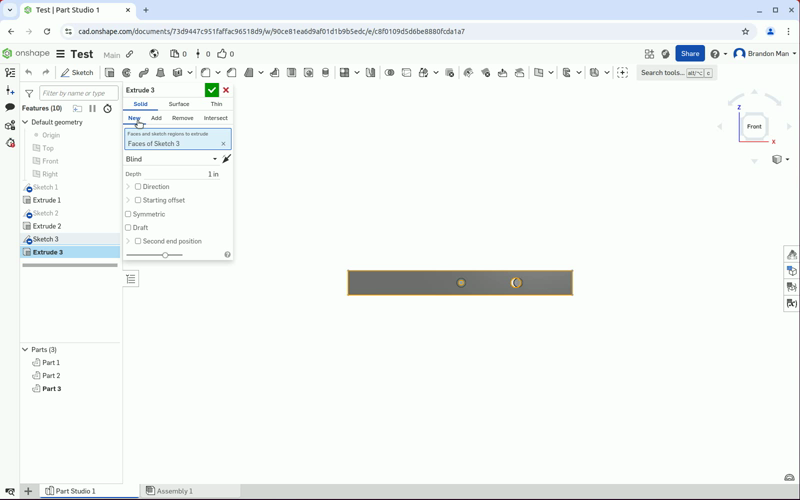
click(137, 120)
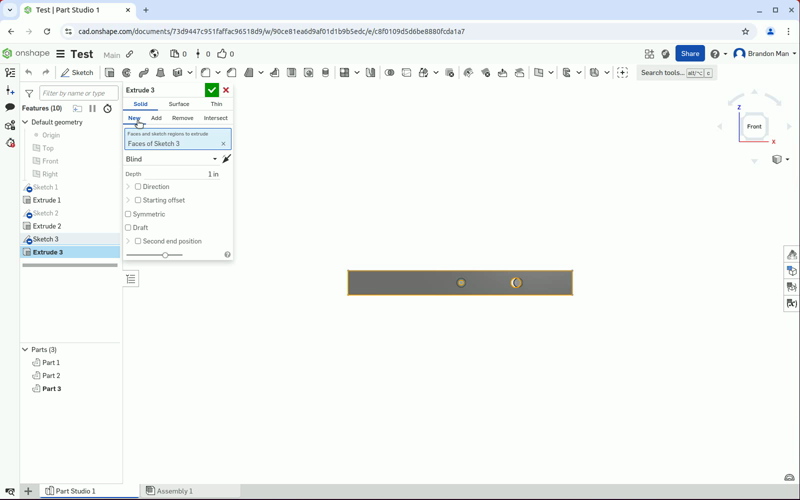
key(tab, 4)
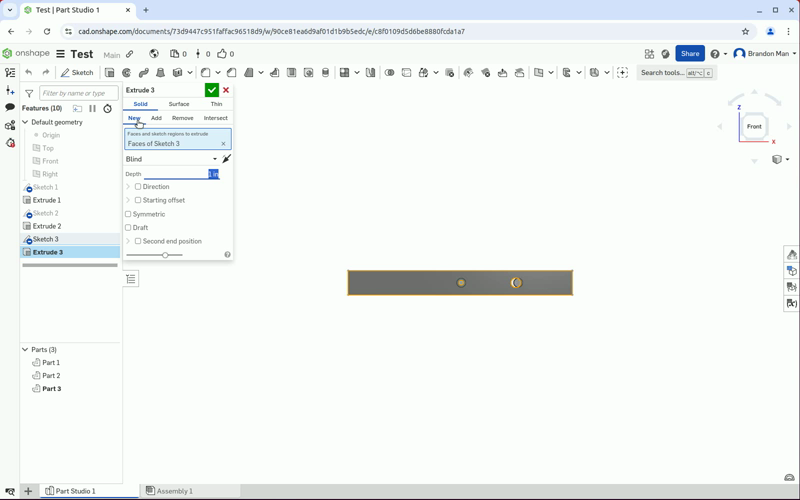
text(4.574)
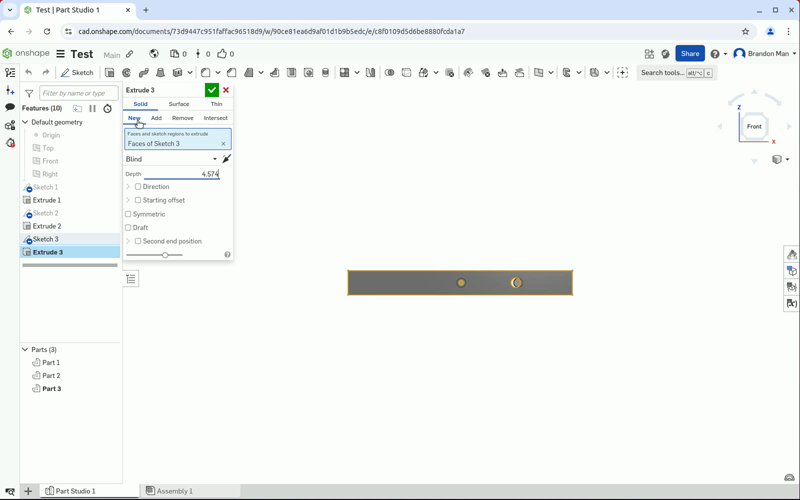
key(enter)
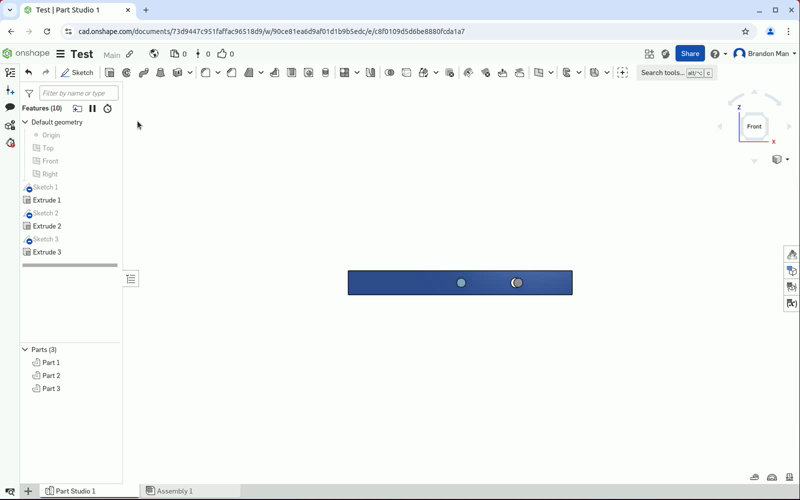
key(shift+h)
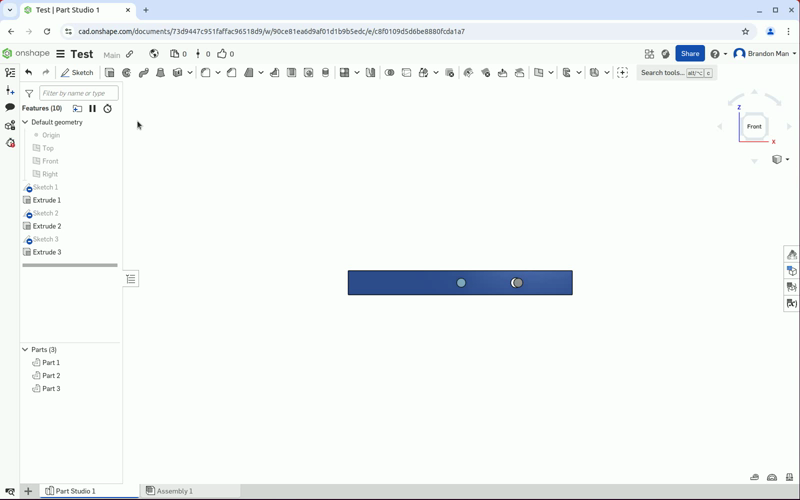
key(shift+h)
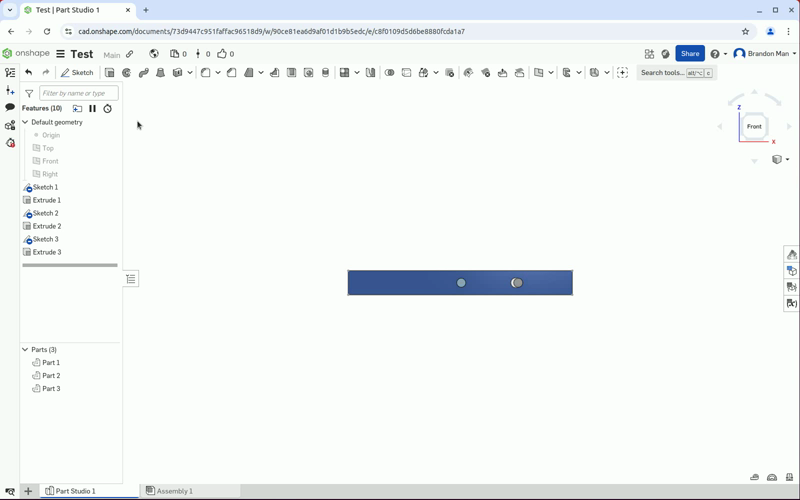
key(shift+7)
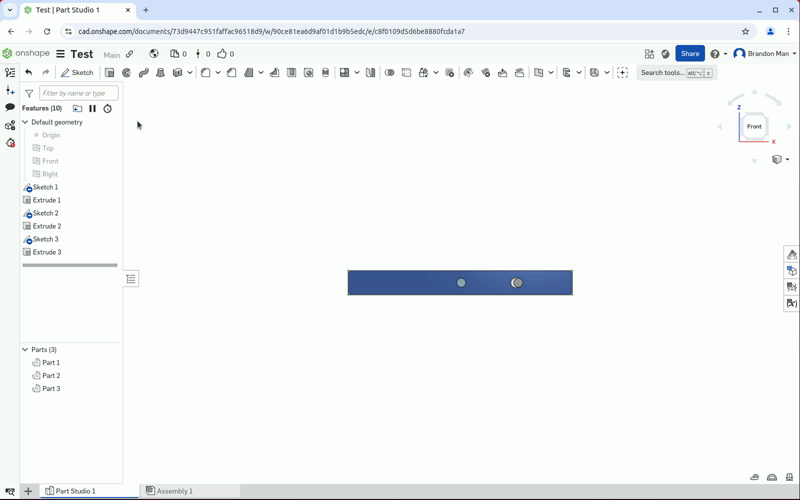
key(left, 2)
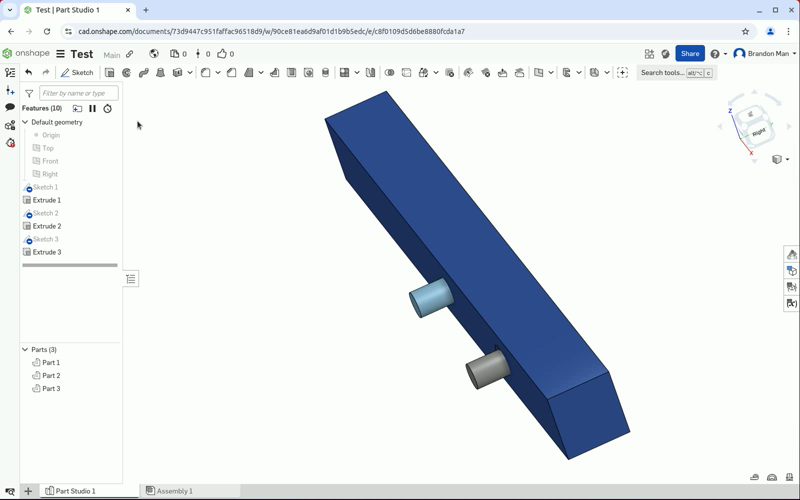
key(down, 2)
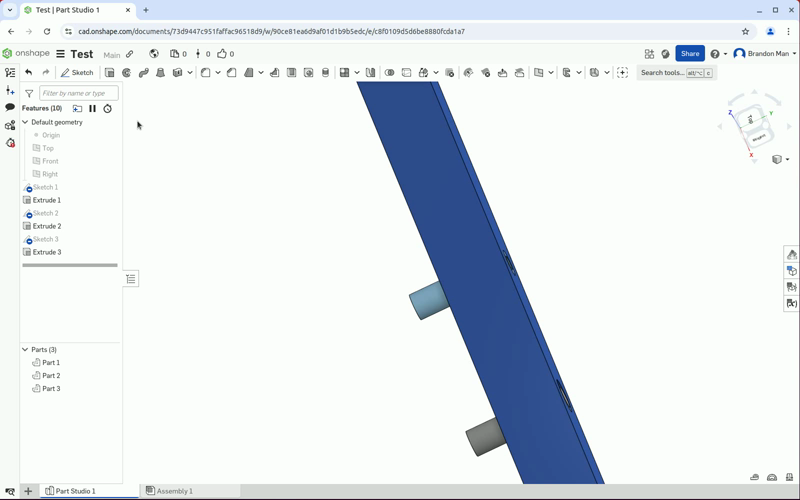
key(up, 2)
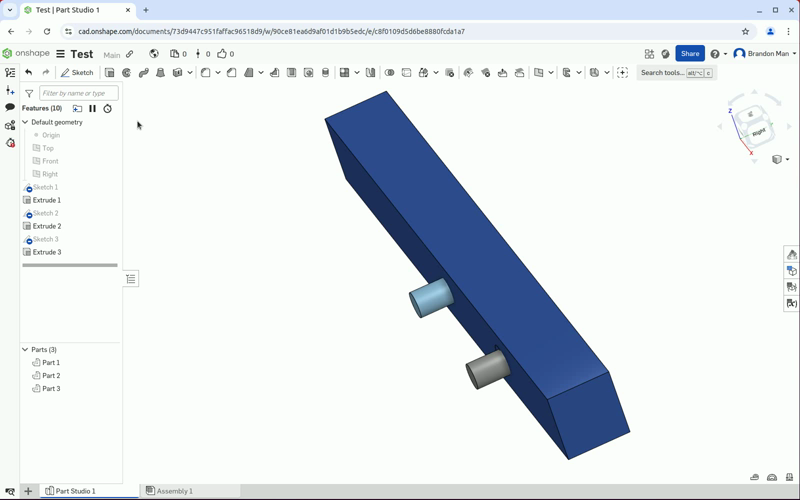
key(right, 2)
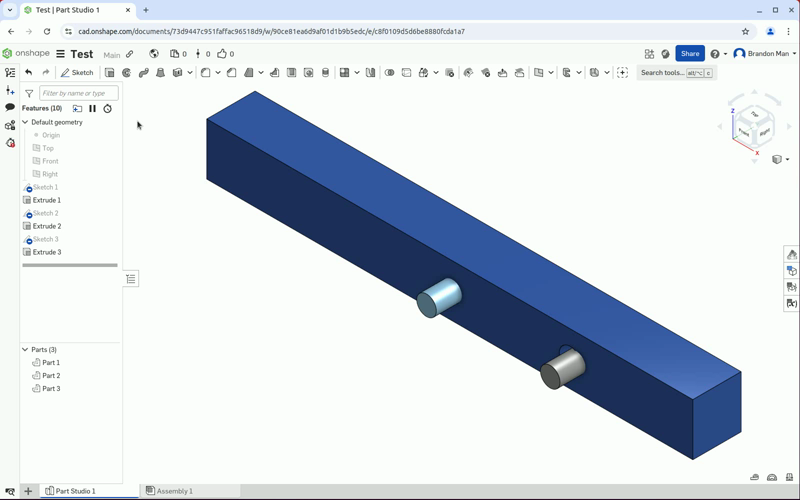
mouse_move(73, 189)
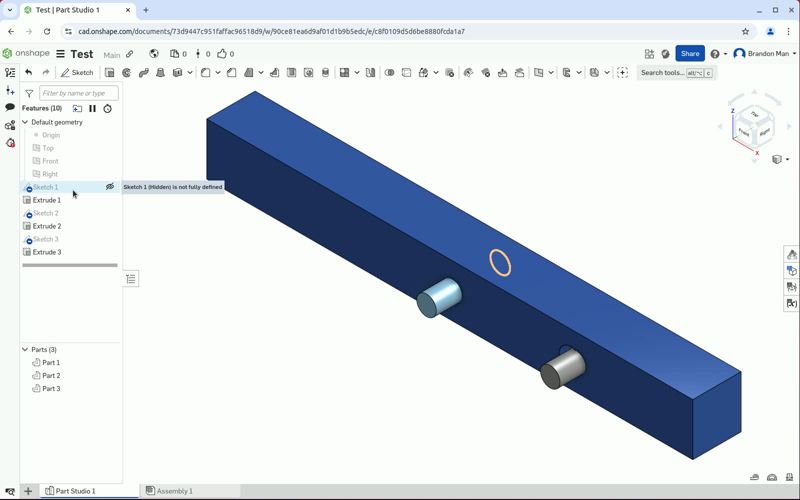
click(73, 189)